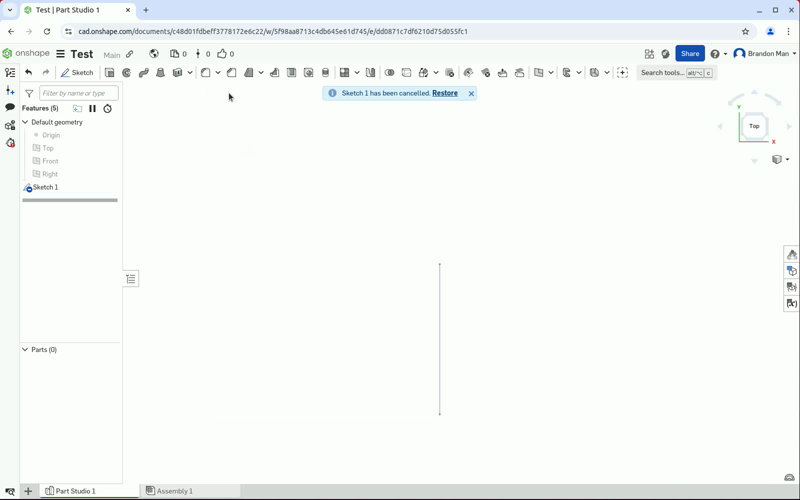
key(shift+h)
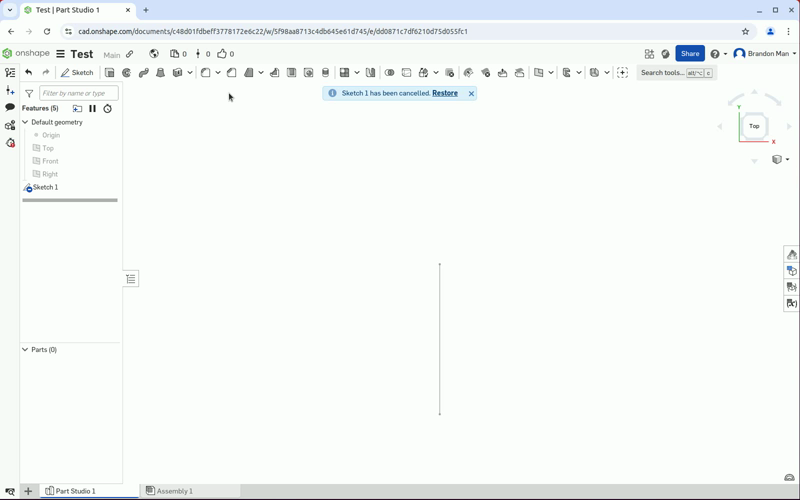
key(shift+s)
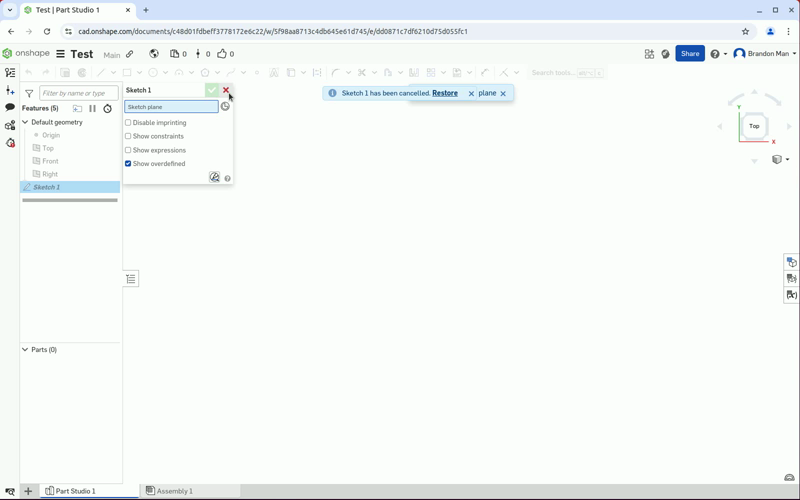
mouse_move(73, 150)
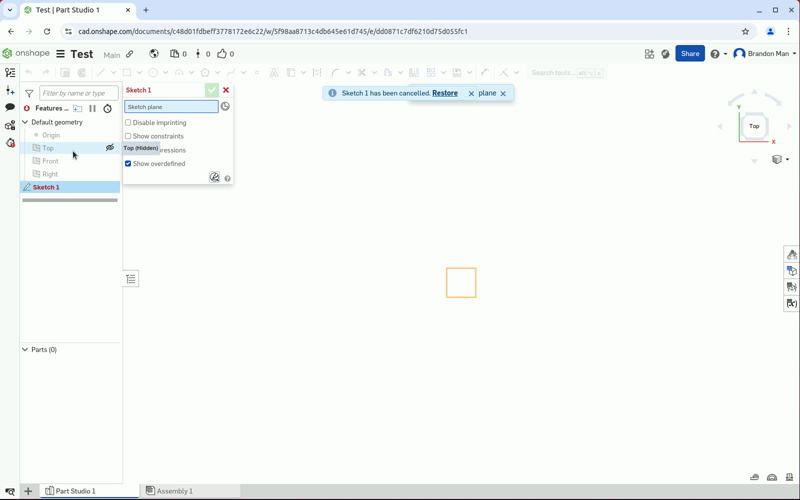
click(73, 150)
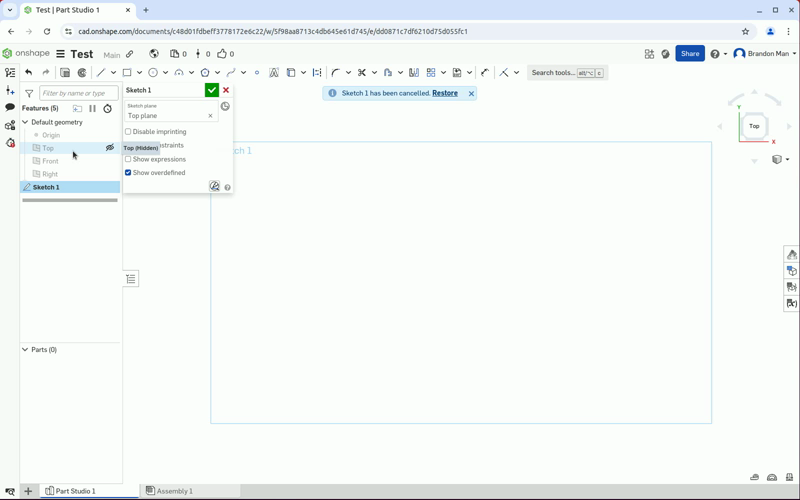
mouse_move(73, 352)
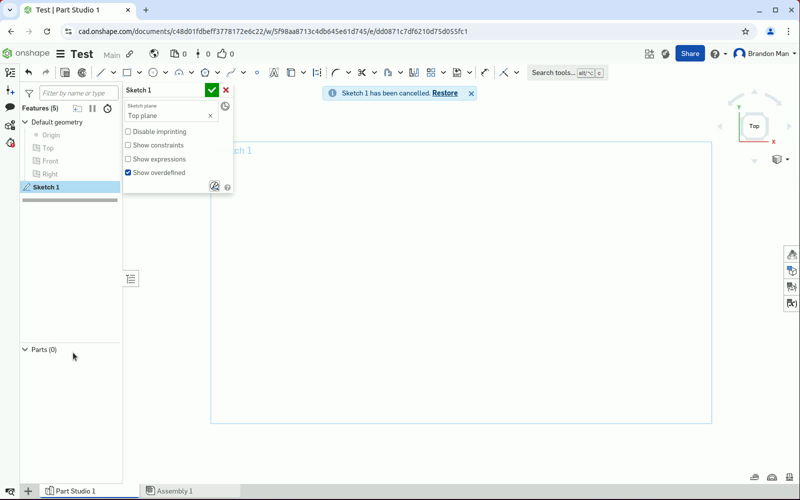
key(y)
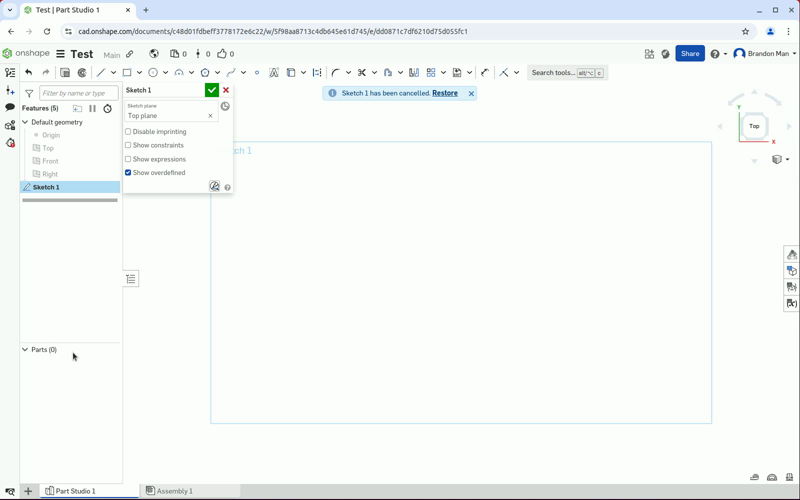
key(c)
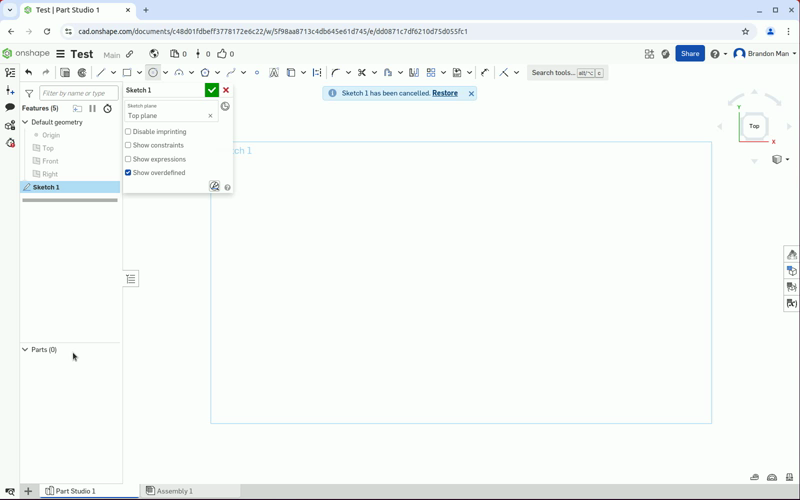
key_down(shift)
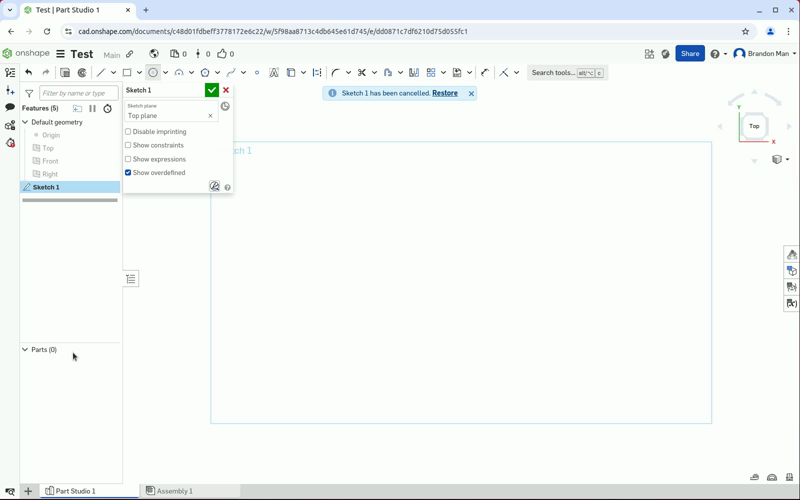
mouse_move(410, 251)
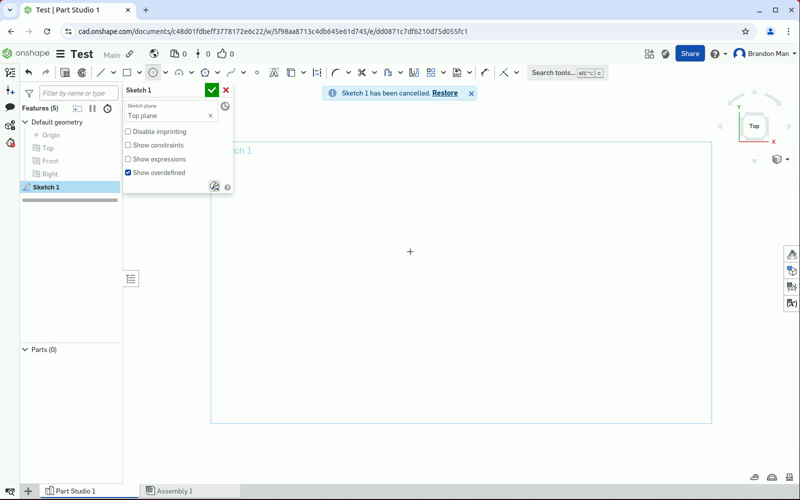
click(410, 251)
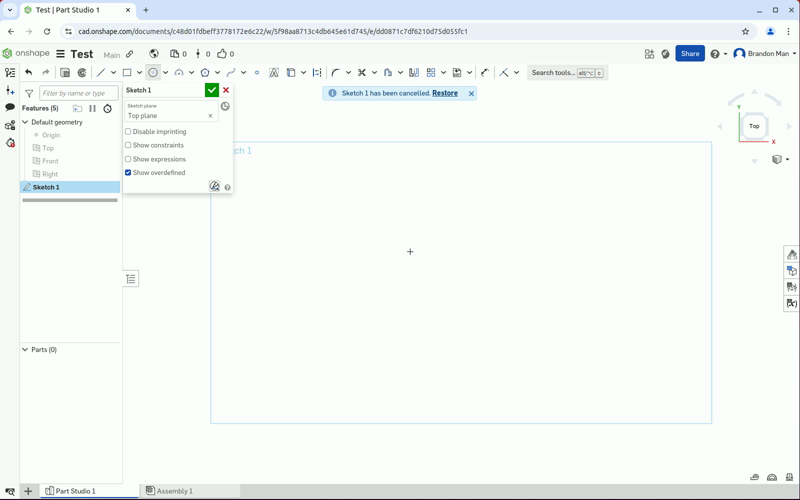
key_up(shift)
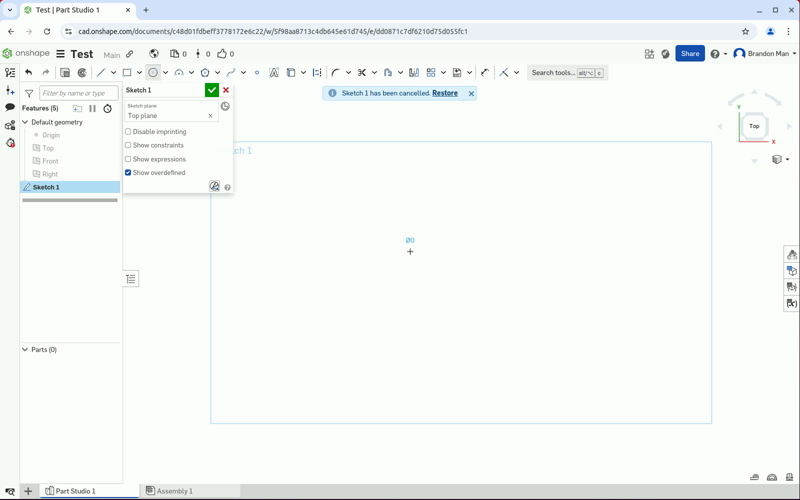
mouse_move(425, 251)
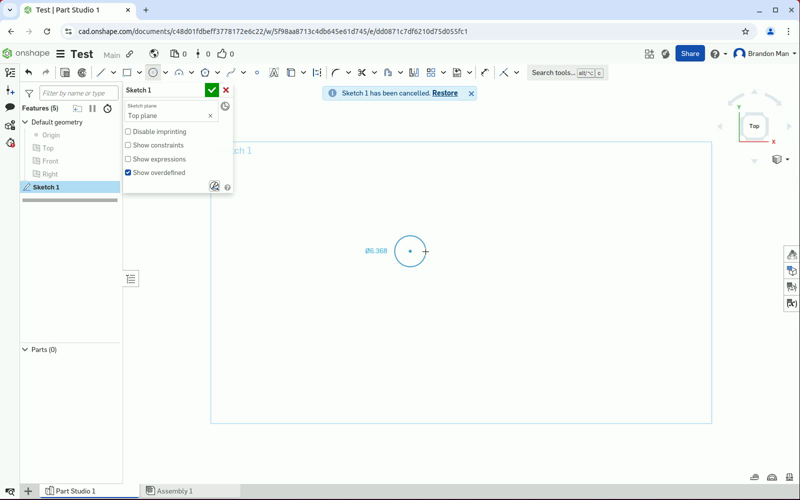
click(425, 251)
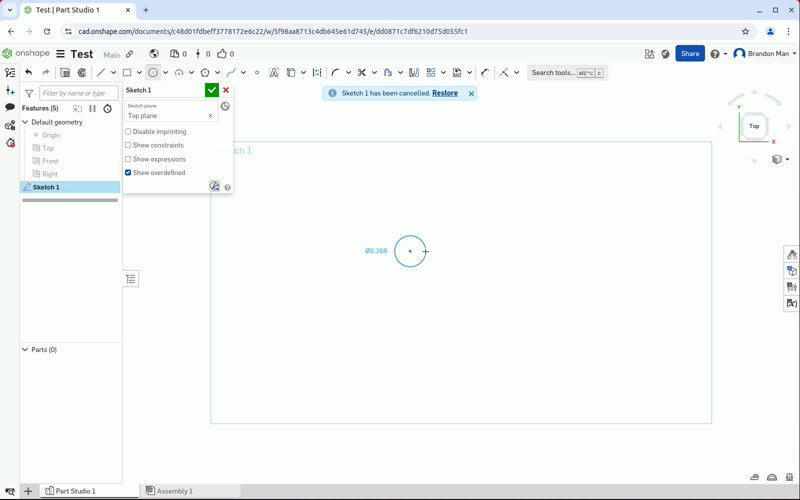
key(esc)
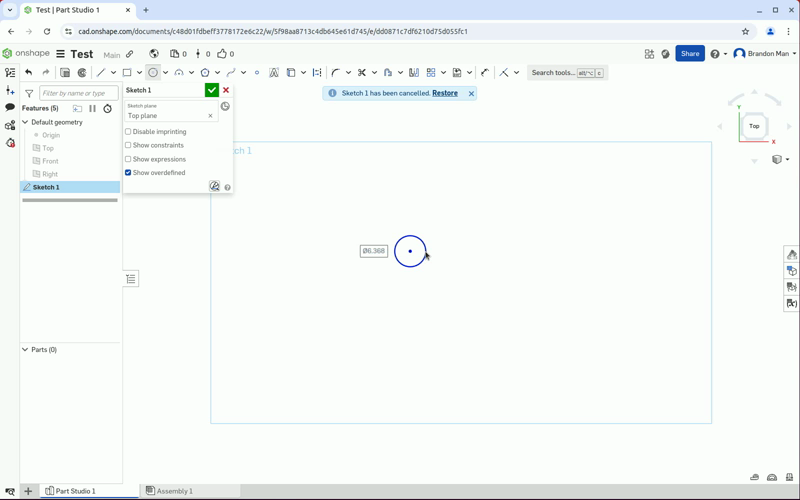
mouse_move(417, 239)
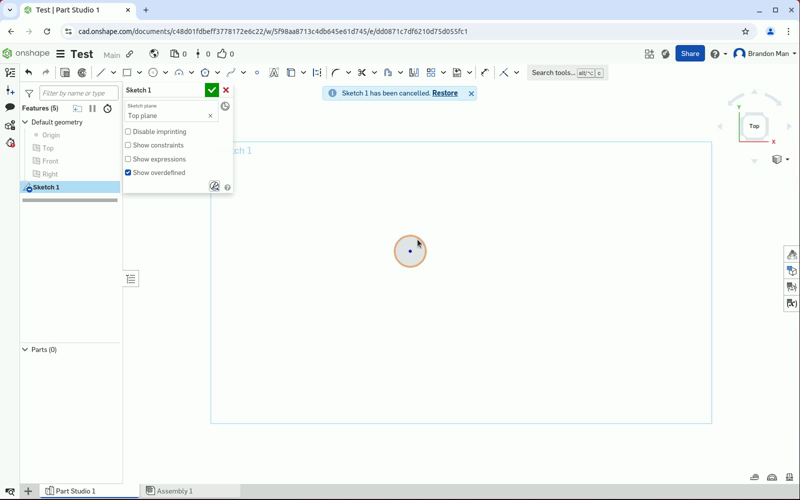
scroll(6)
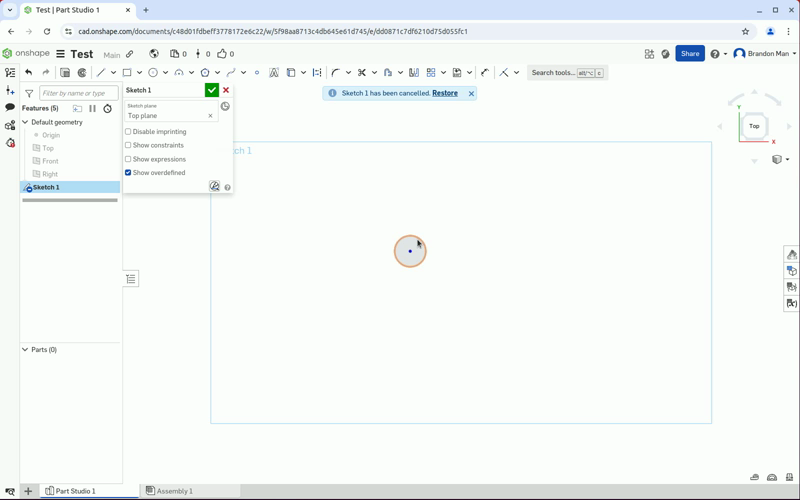
scroll(6)
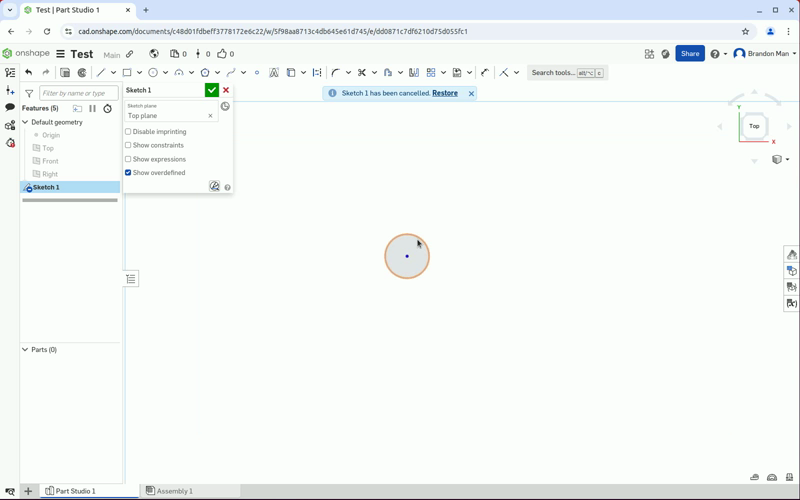
scroll(6)
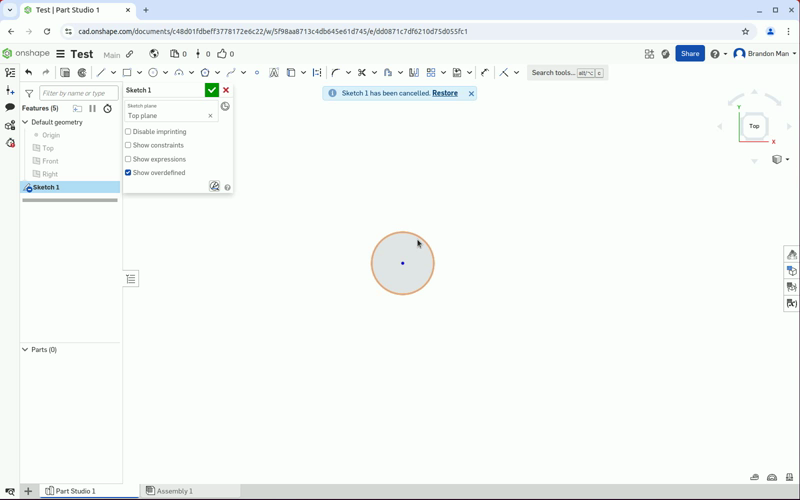
scroll(6)
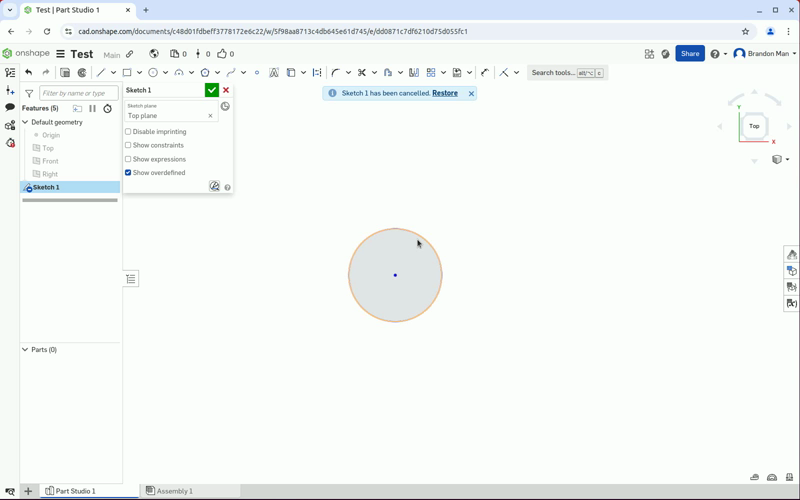
scroll(6)
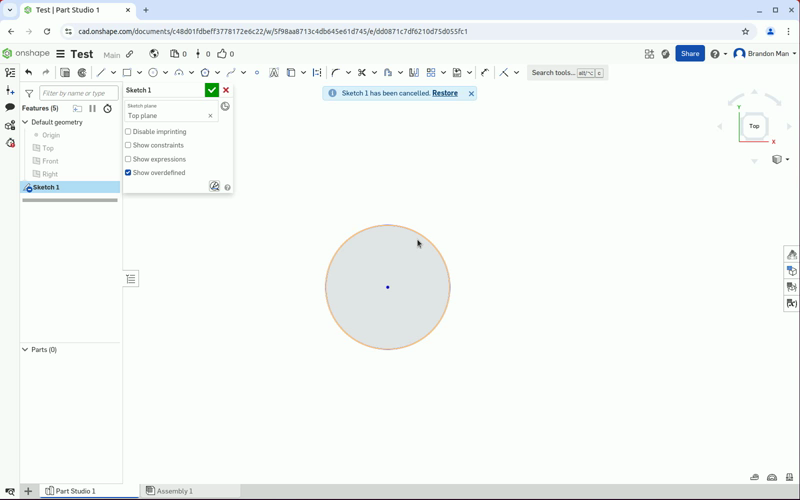
scroll(6)
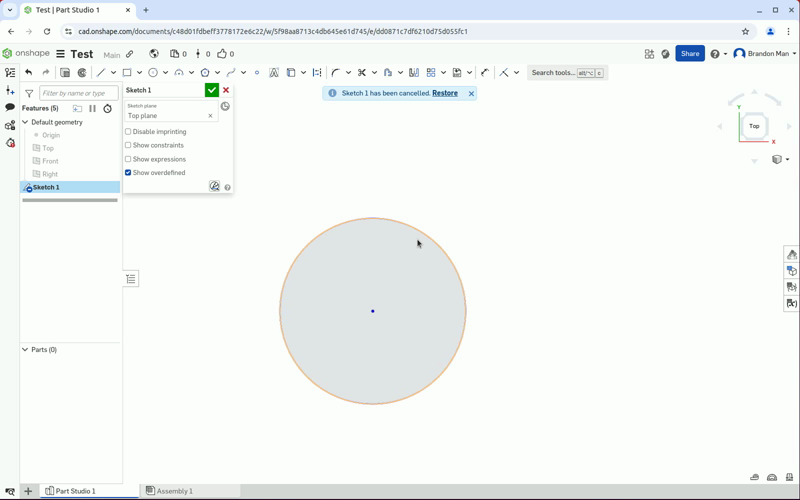
scroll(6)
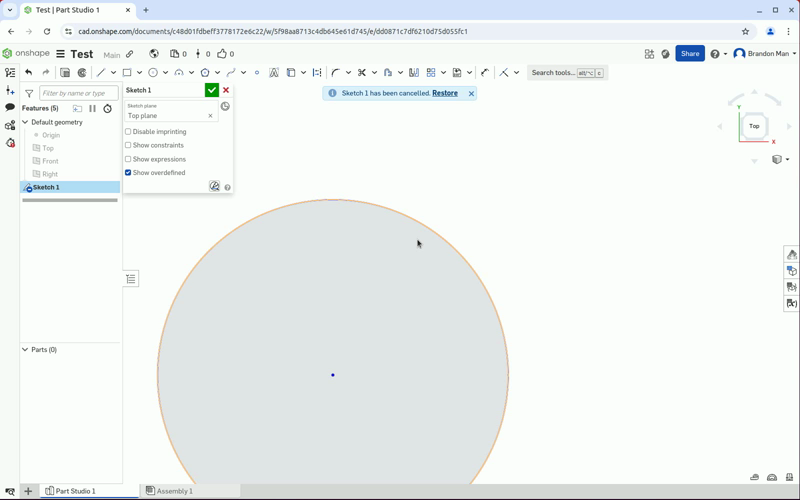
click(417, 239)
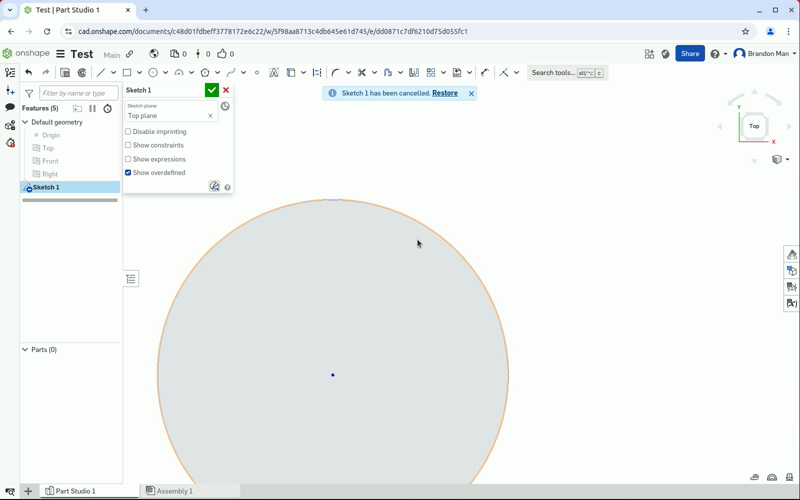
scroll(-6)
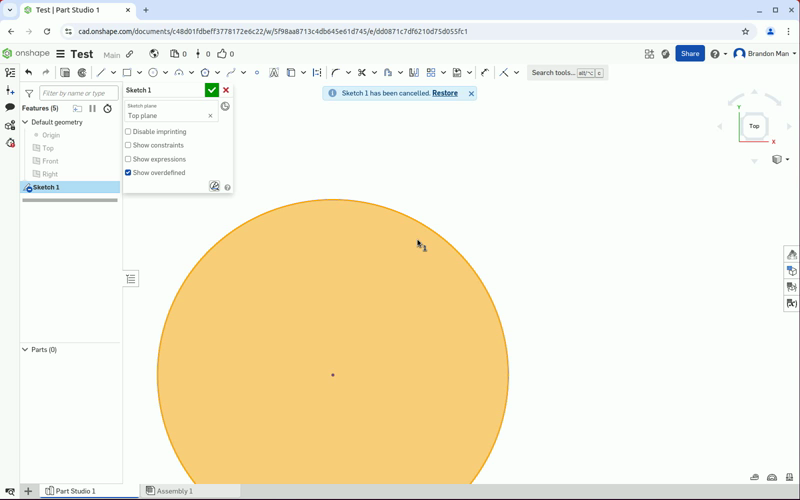
scroll(-6)
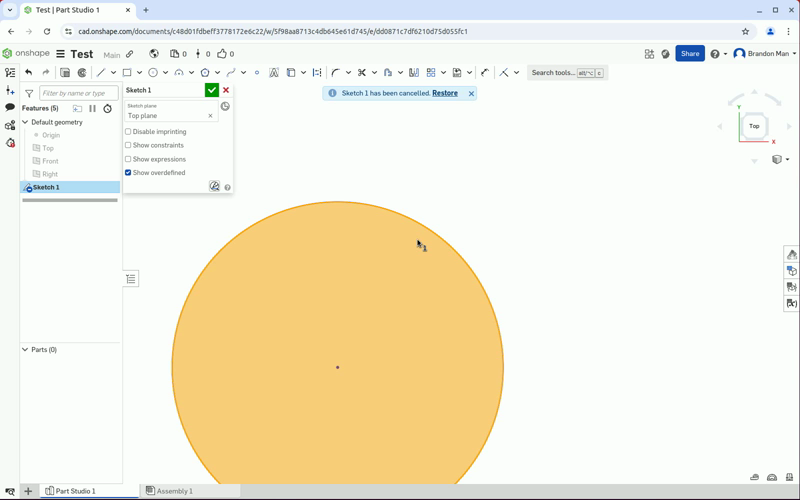
scroll(-6)
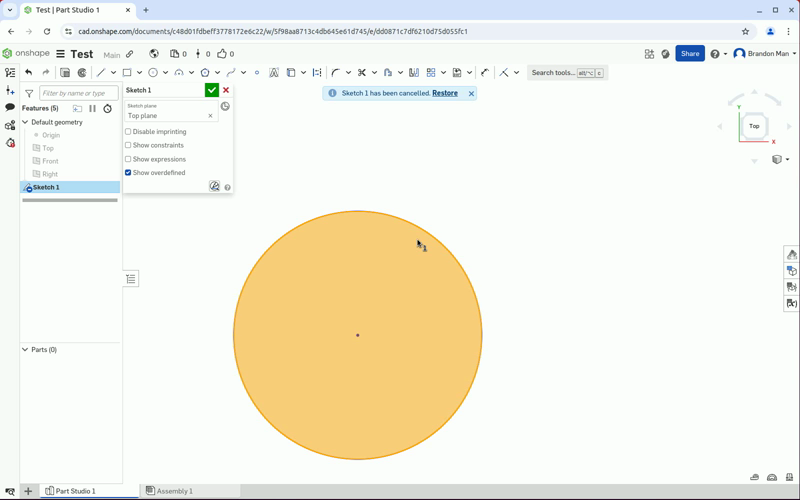
scroll(-6)
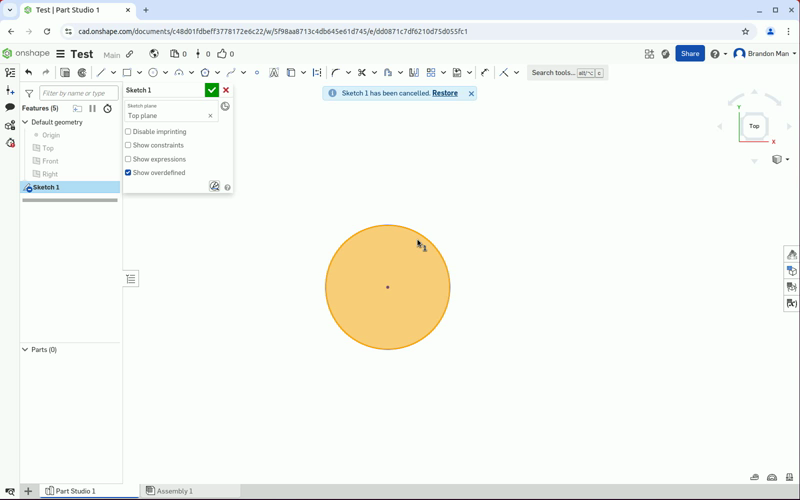
scroll(-6)
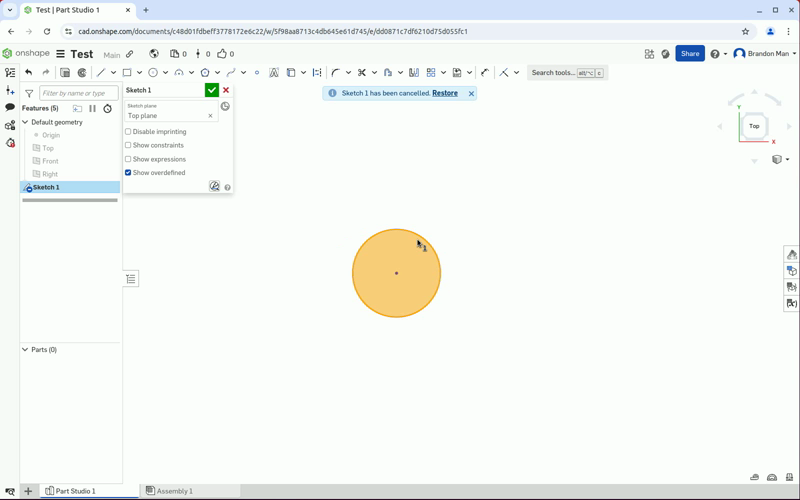
scroll(-6)
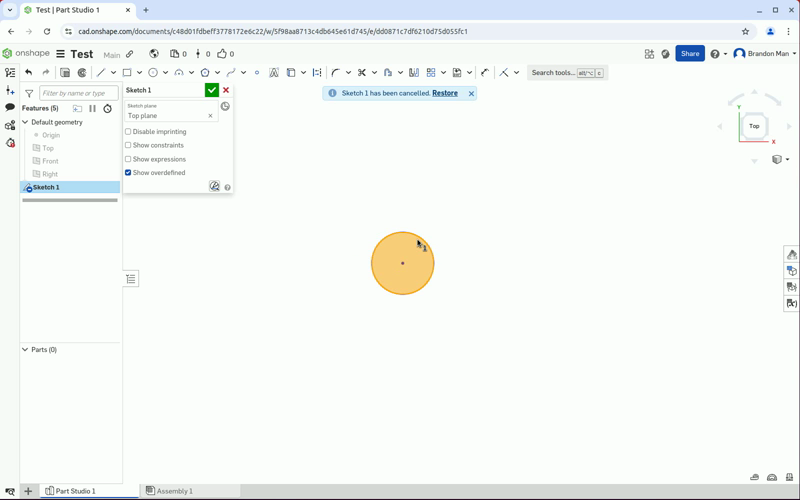
scroll(-6)
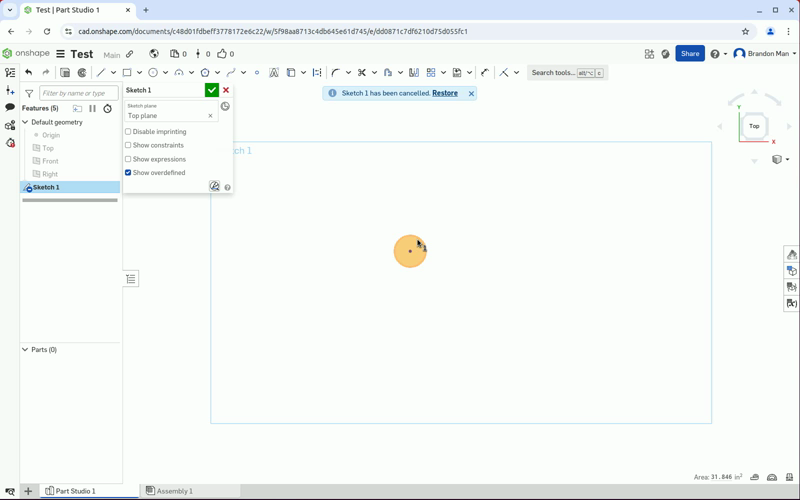
mouse_move(73, 352)
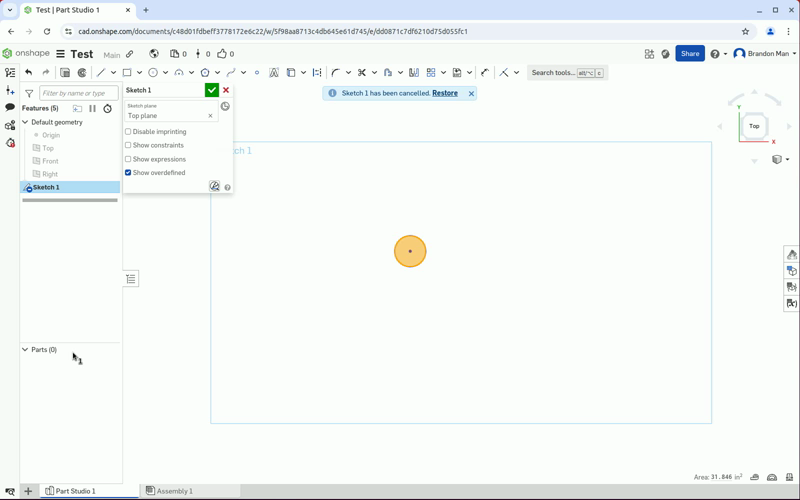
key(shift+y)
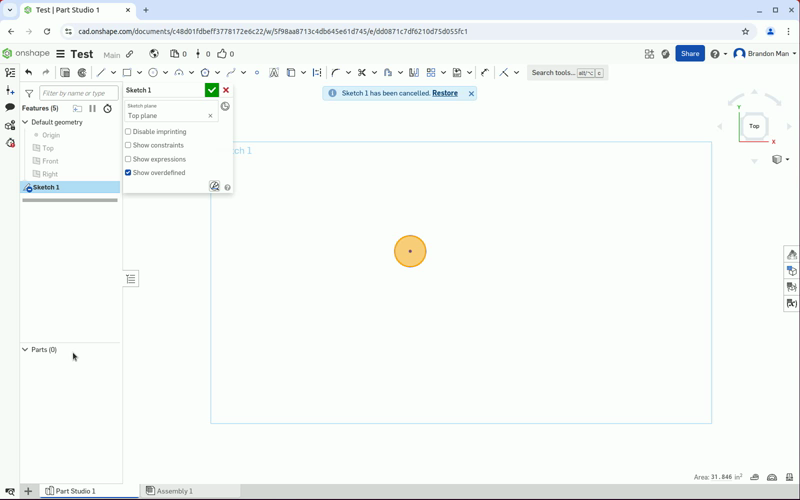
key(shift+e)
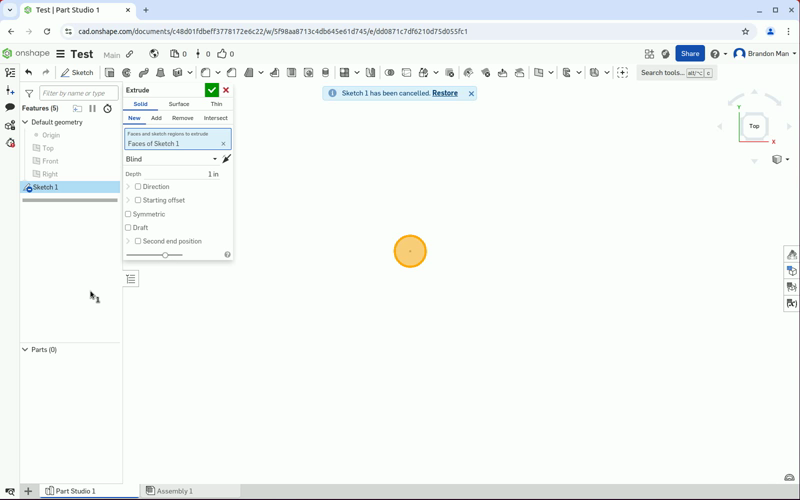
mouse_move(143, 106)
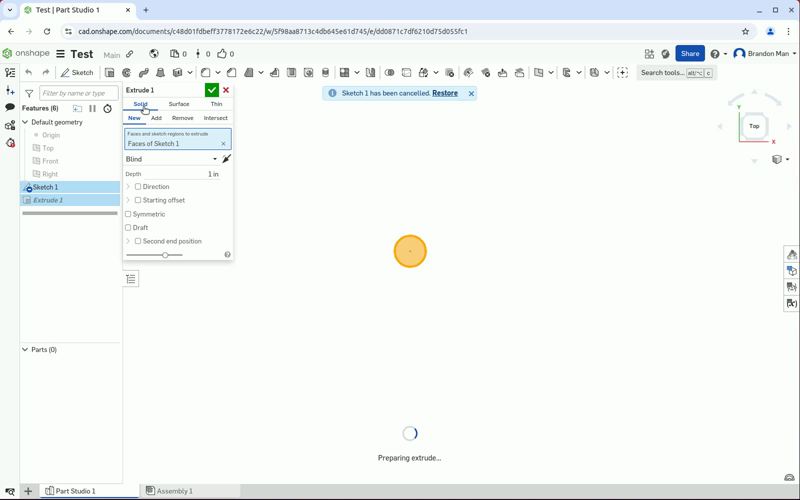
click(143, 106)
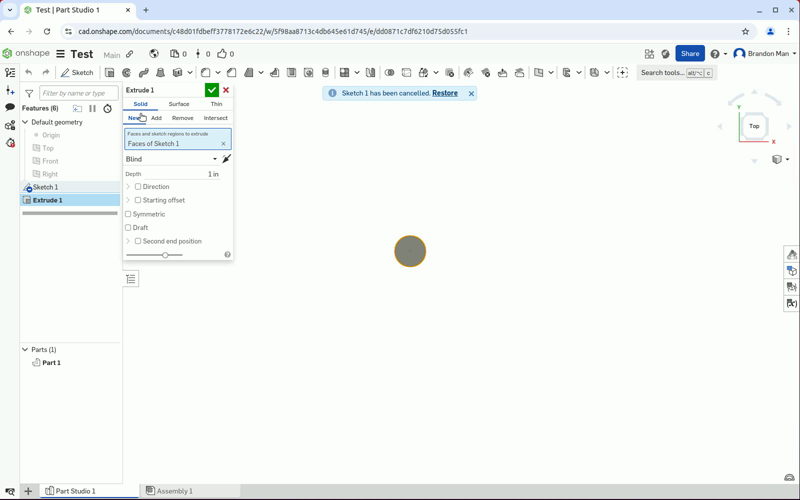
mouse_move(137, 120)
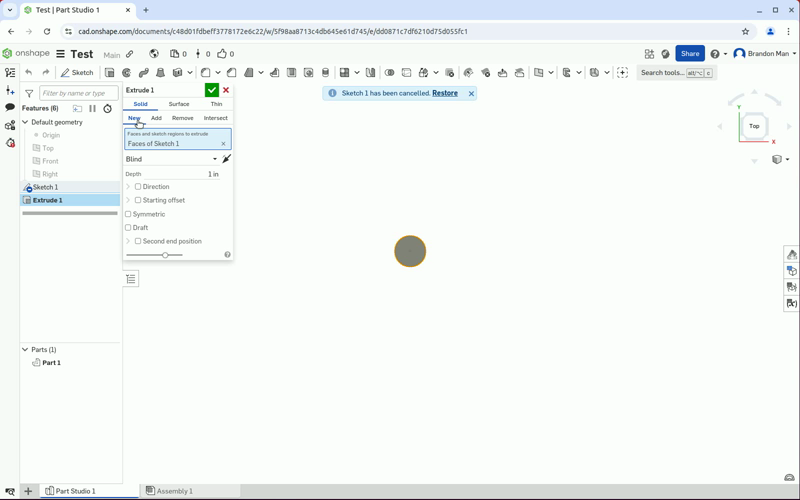
click(137, 120)
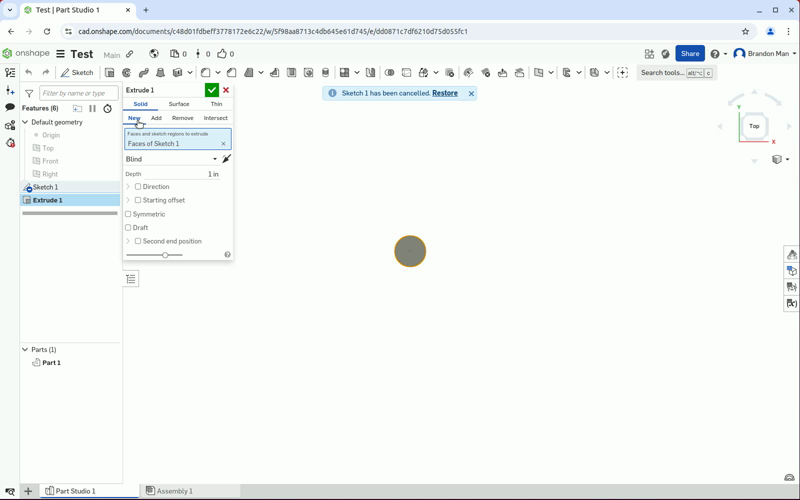
key(tab, 4)
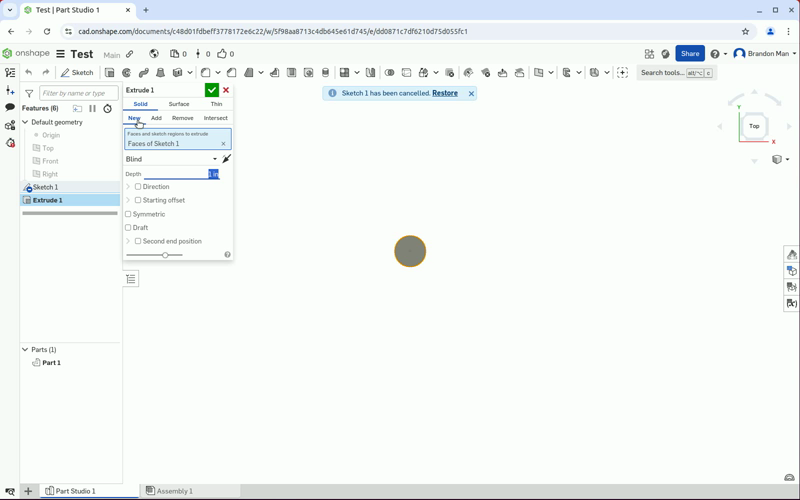
text(19.738)
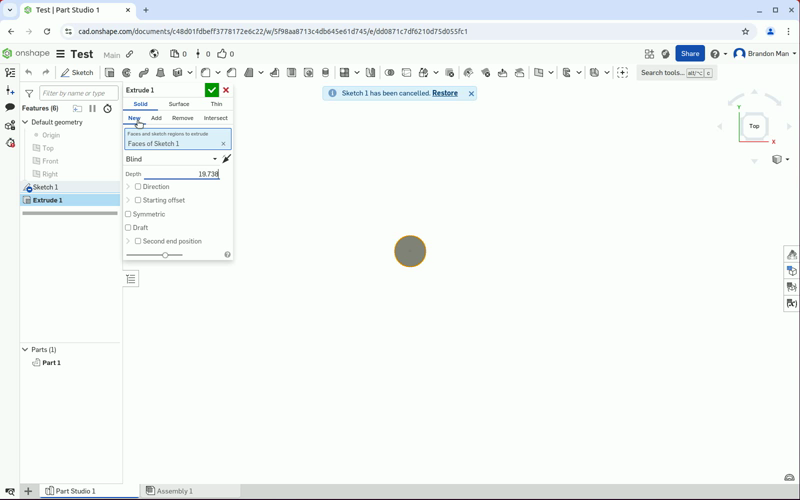
key(enter)
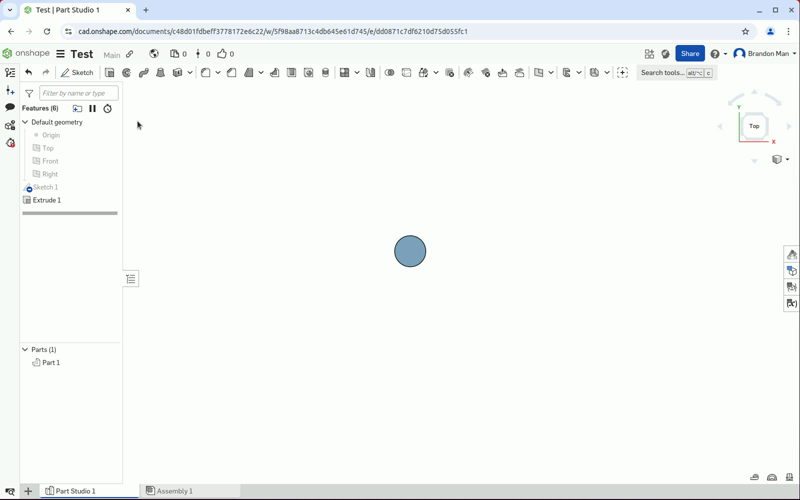
key(shift+h)
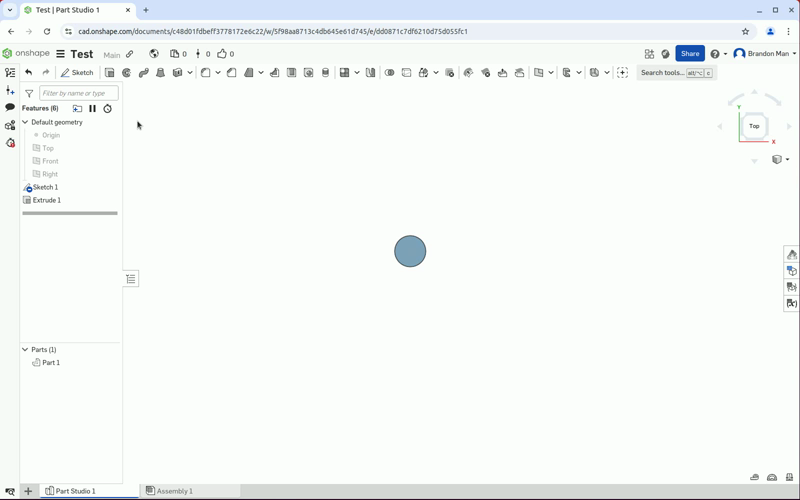
key(shift+h)
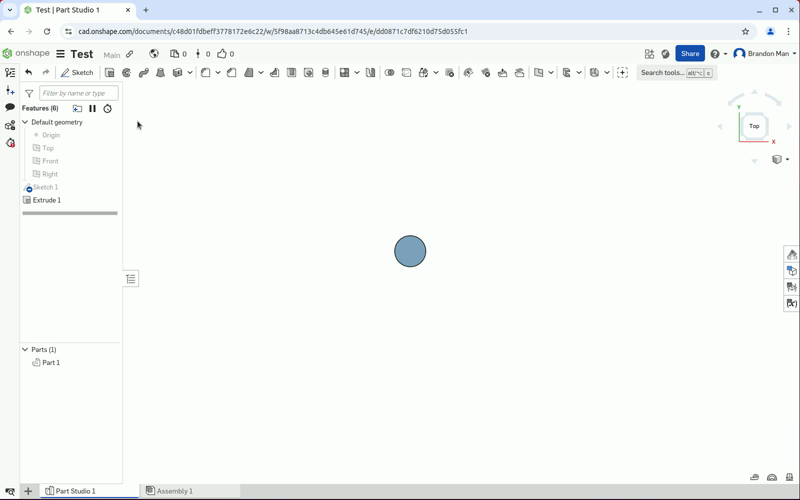
mouse_move(73, 189)
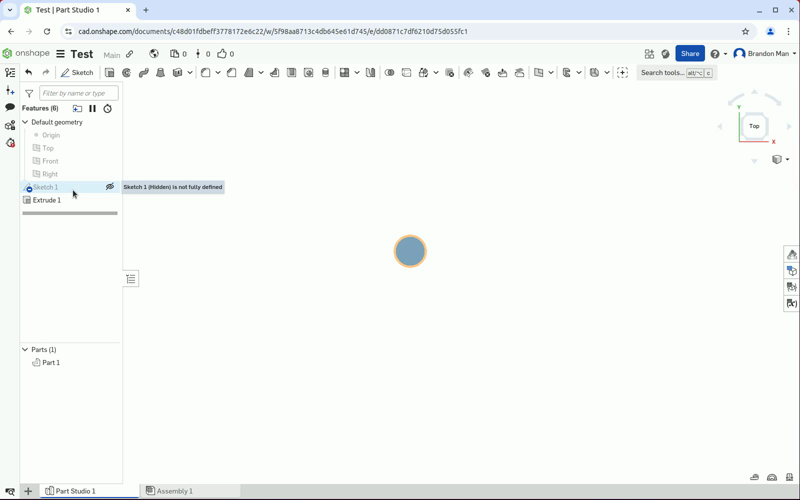
click(73, 189)
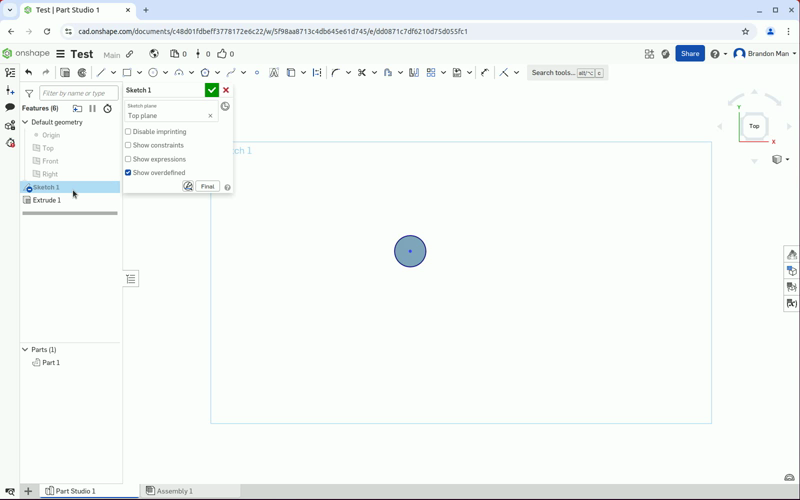
mouse_move(229, 92)
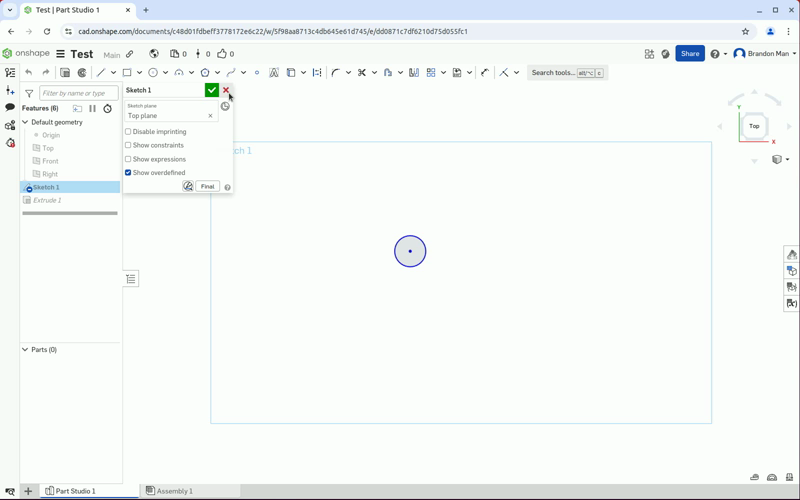
click(229, 92)
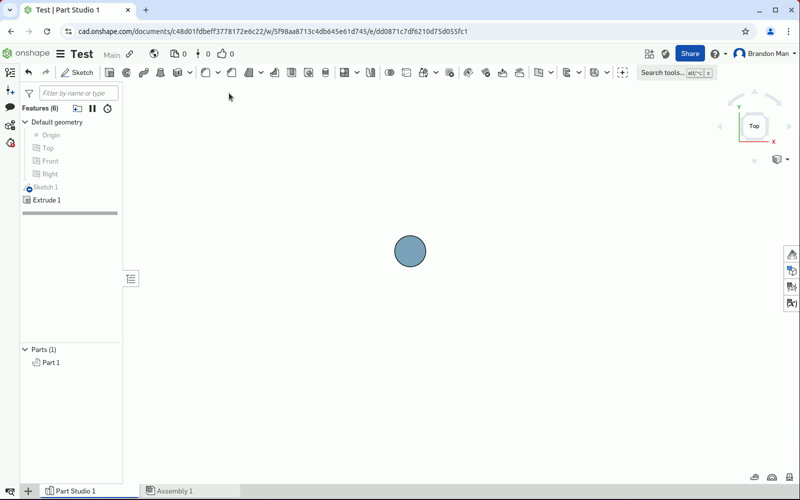
mouse_move(541, 75)
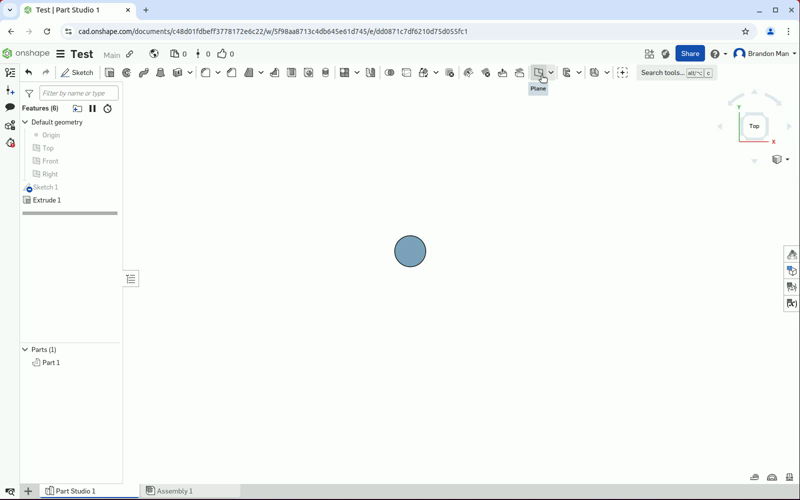
click(541, 75)
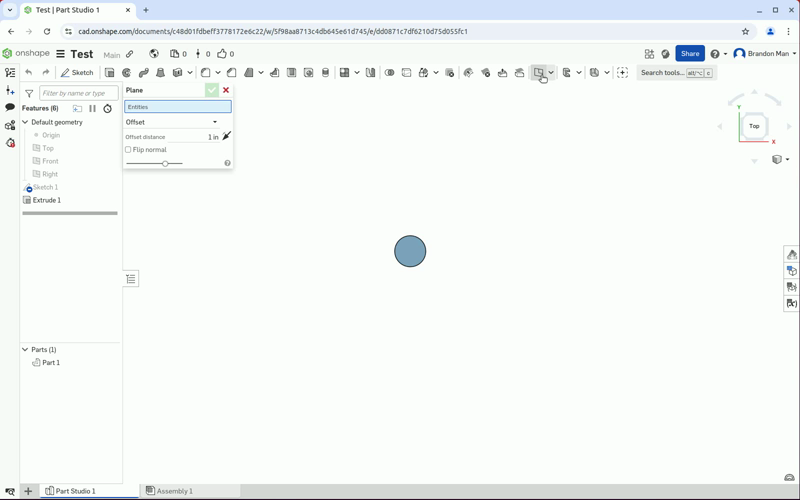
mouse_move(73, 150)
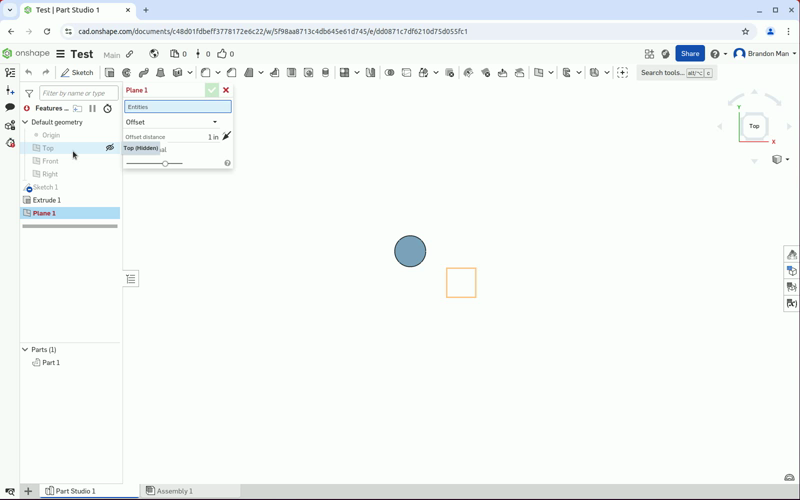
click(73, 150)
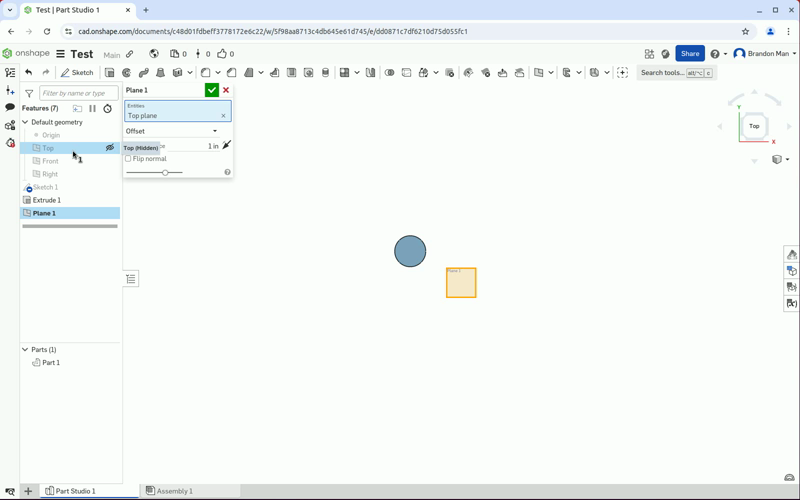
key(tab, 2)
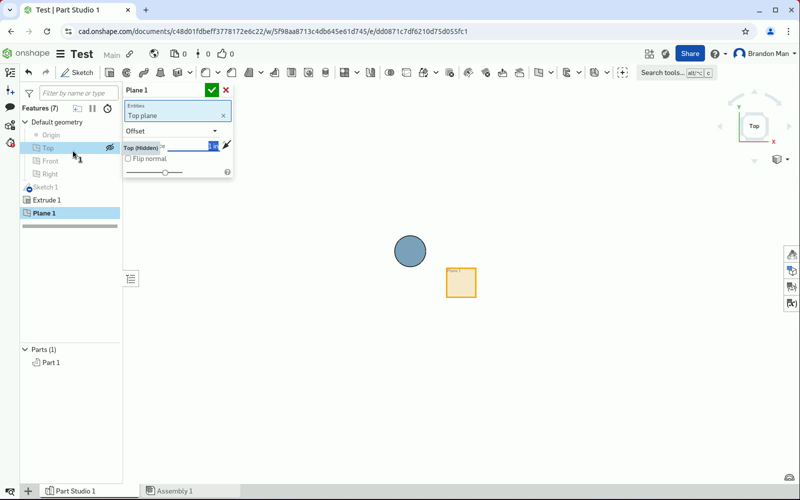
text(19.75)
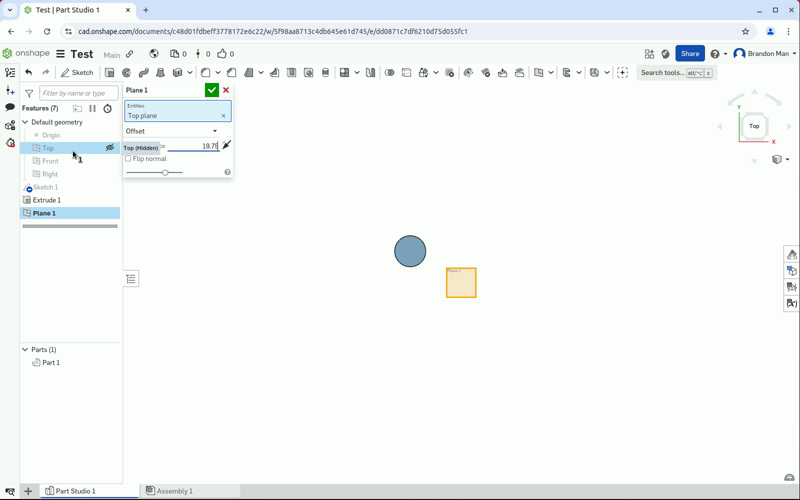
key(enter, 2)
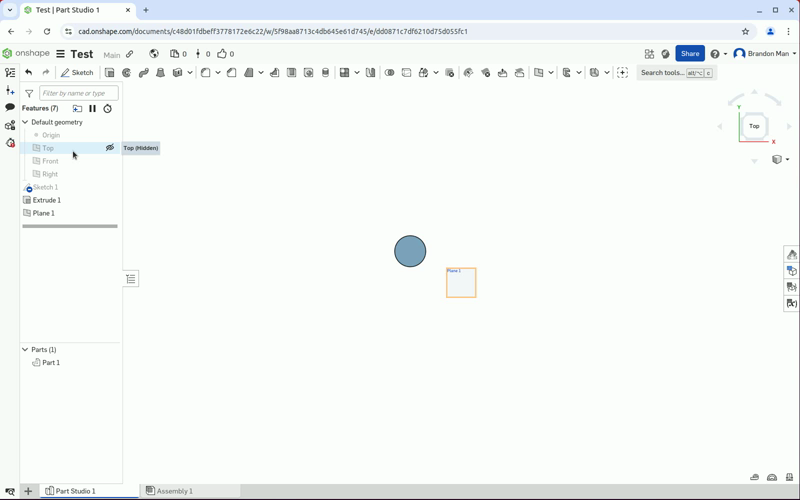
key(shift+s)
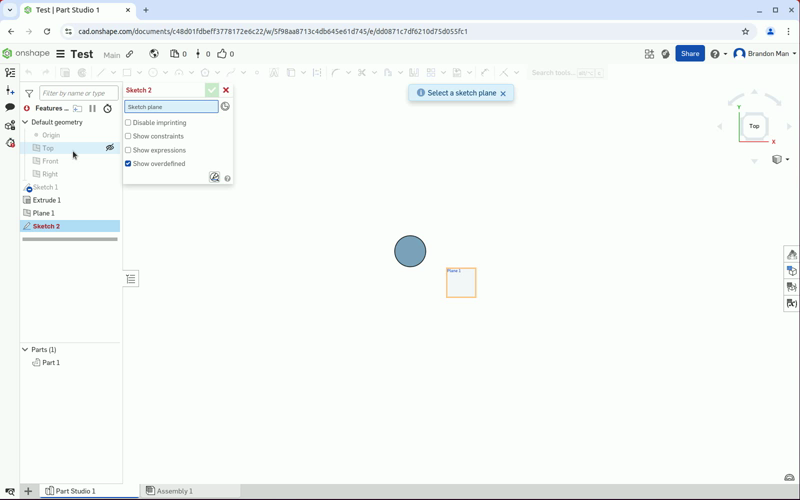
mouse_move(73, 215)
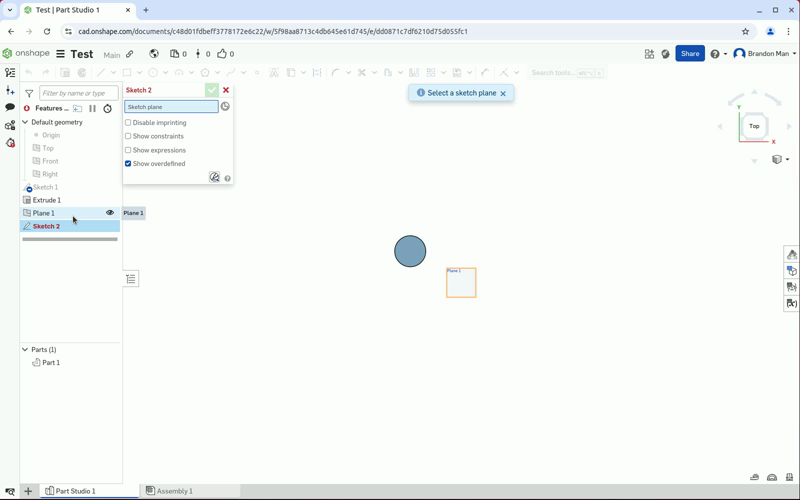
click(73, 215)
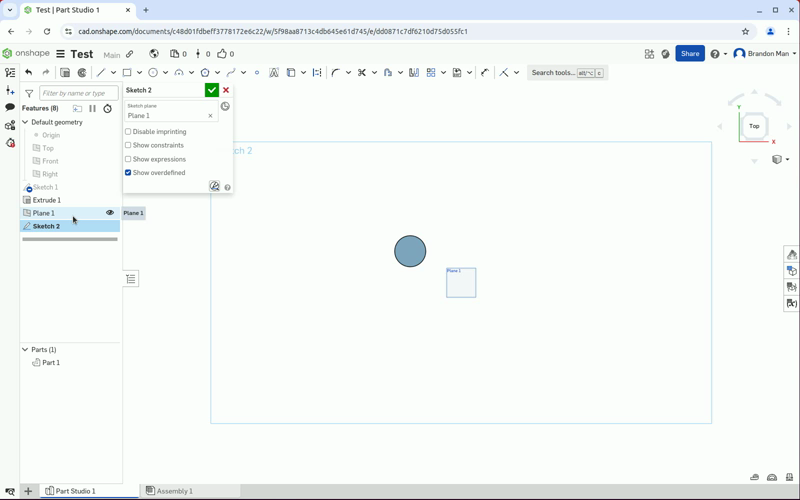
mouse_move(73, 352)
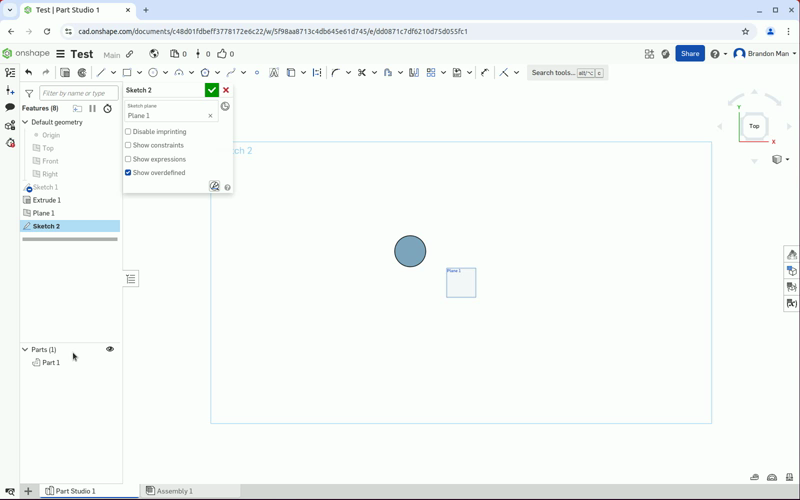
key(y)
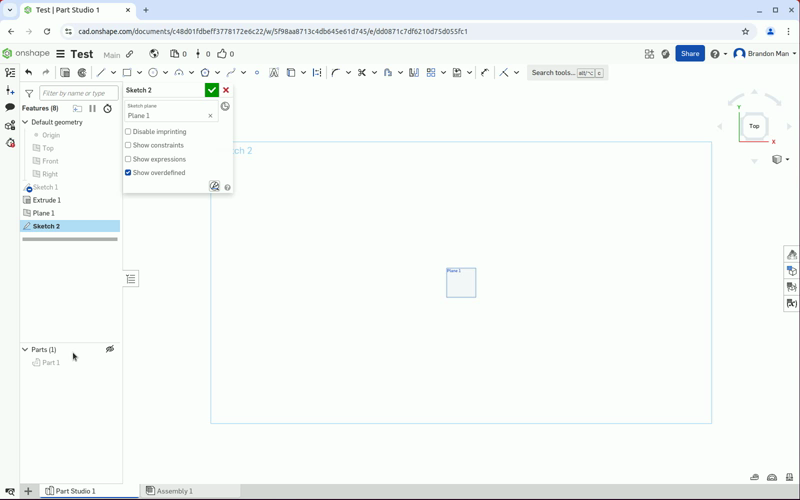
key(c)
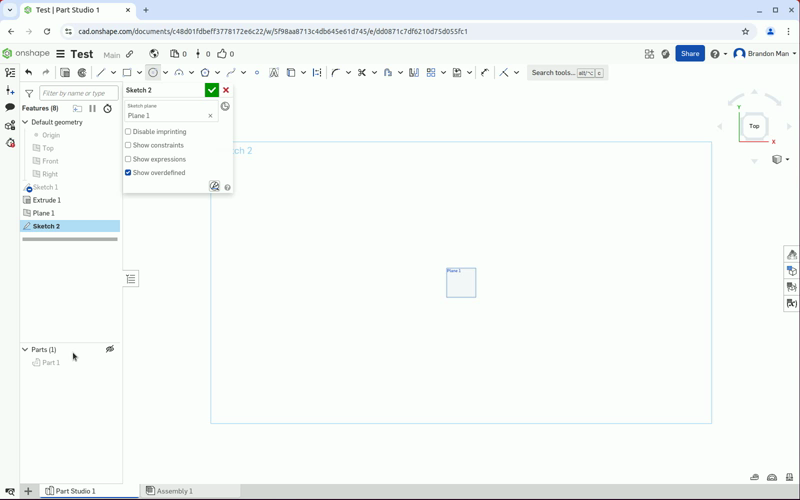
key_down(shift)
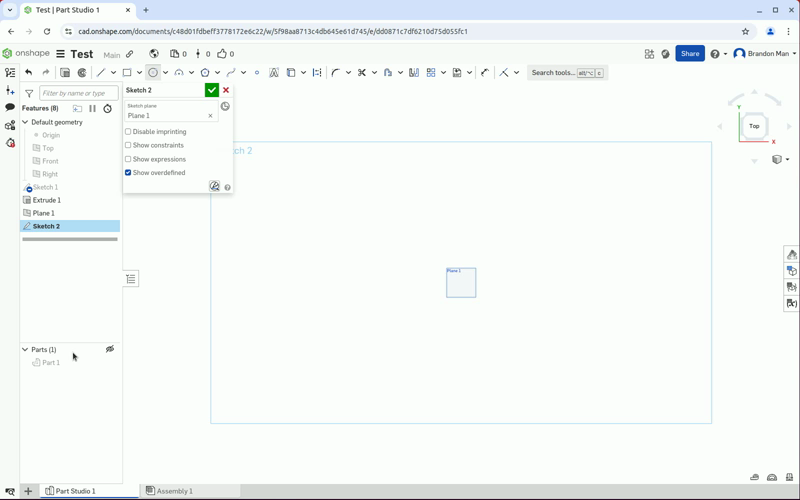
mouse_move(410, 251)
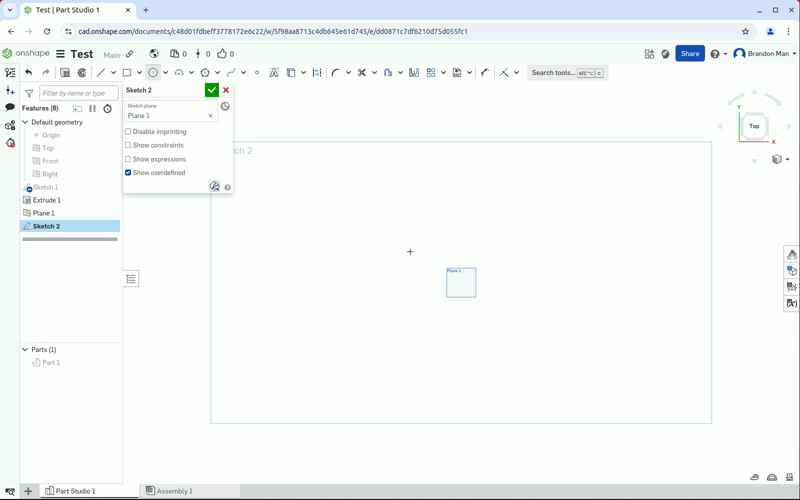
click(410, 251)
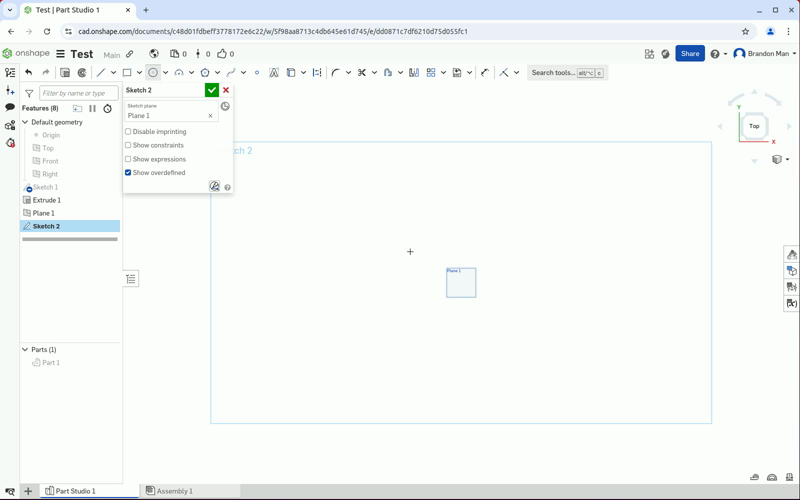
key_up(shift)
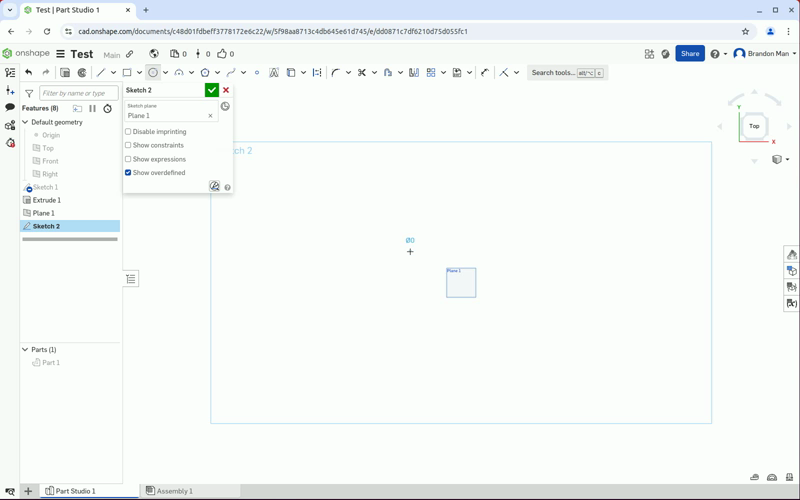
mouse_move(414, 251)
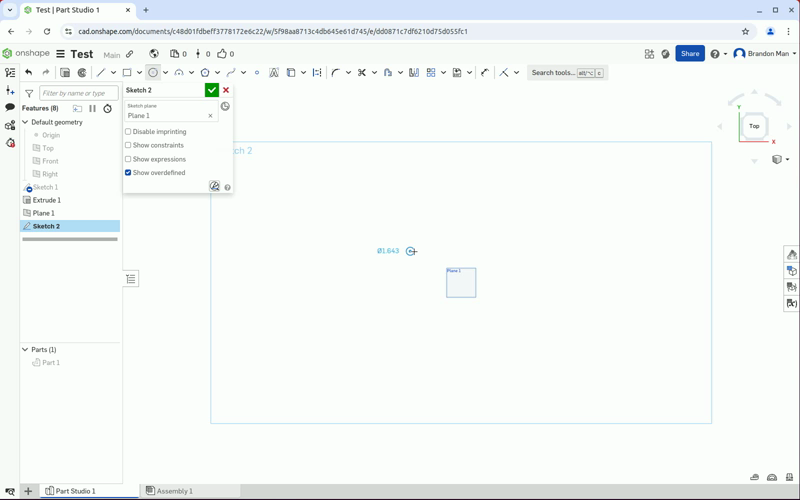
click(414, 251)
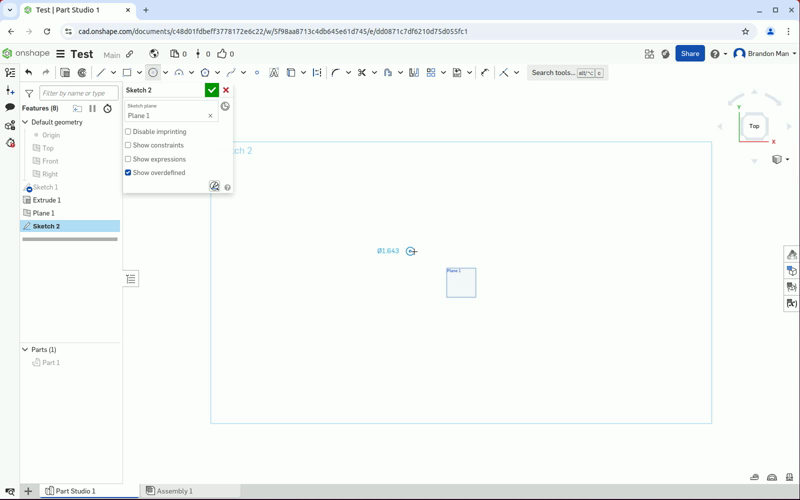
key(esc)
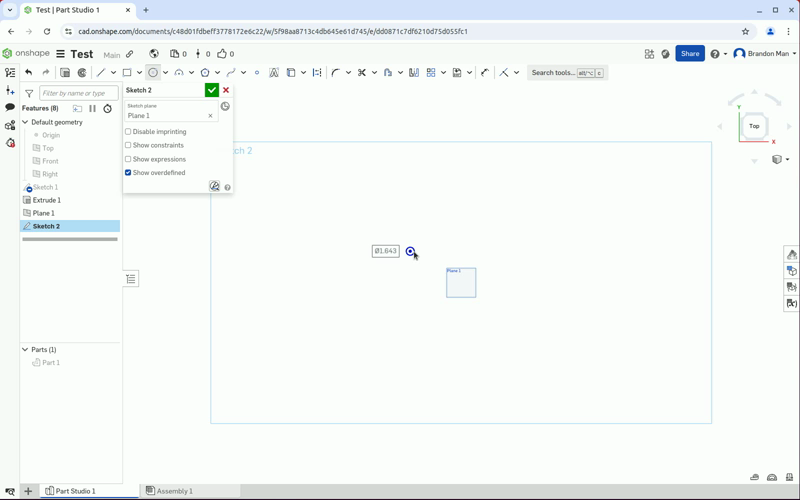
mouse_move(411, 253)
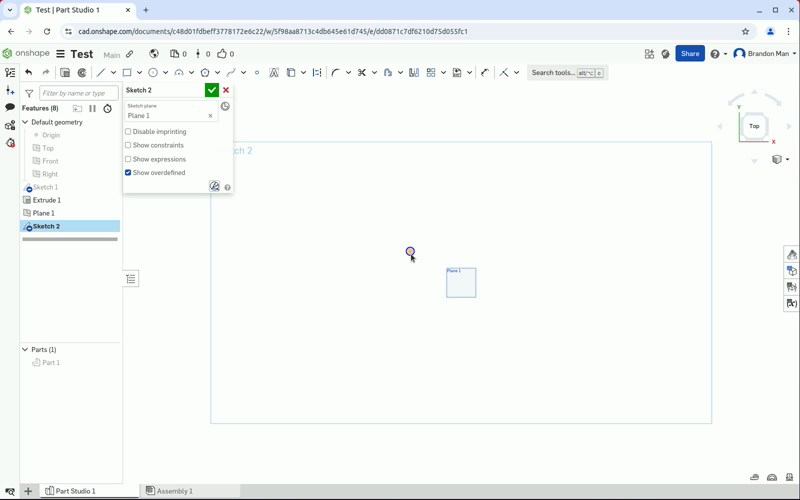
scroll(6)
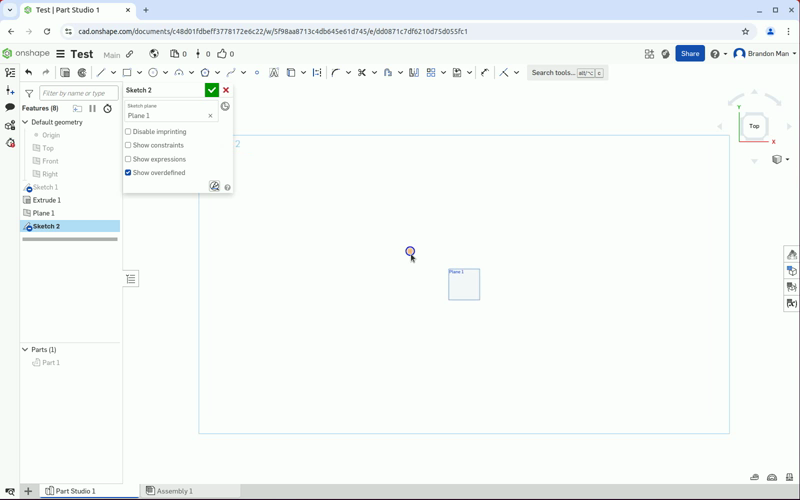
scroll(6)
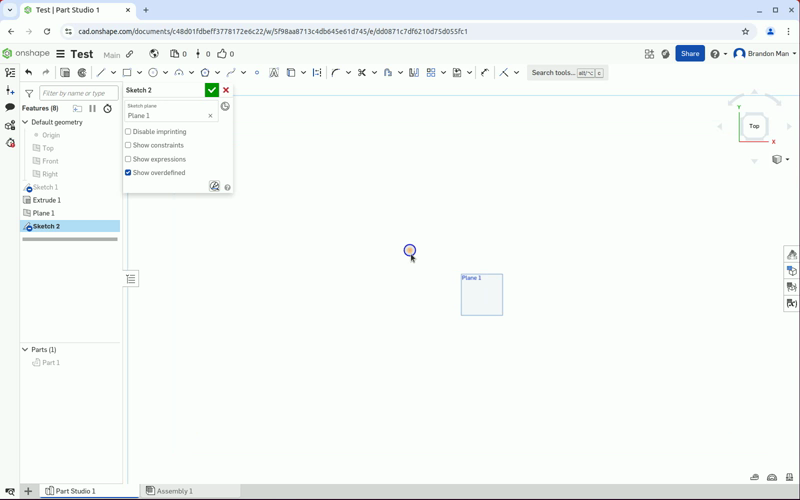
scroll(6)
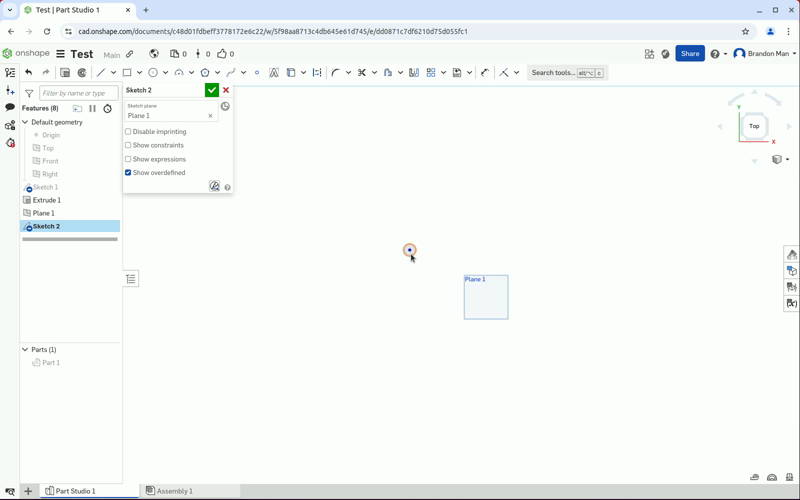
scroll(6)
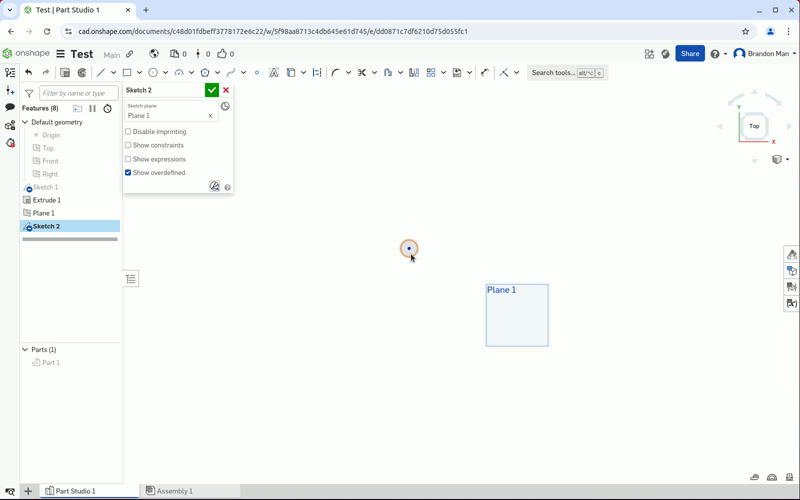
scroll(6)
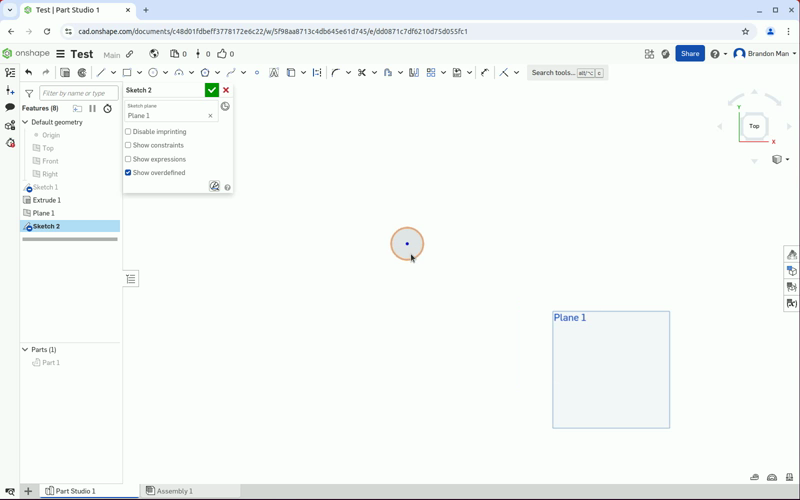
scroll(6)
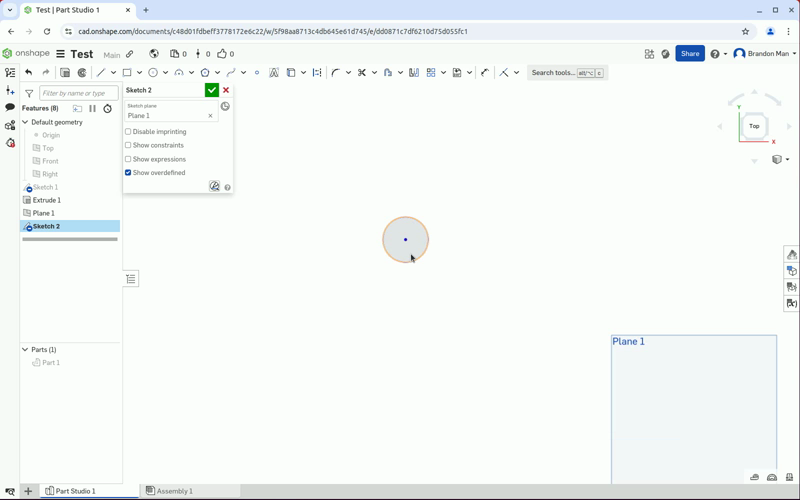
scroll(6)
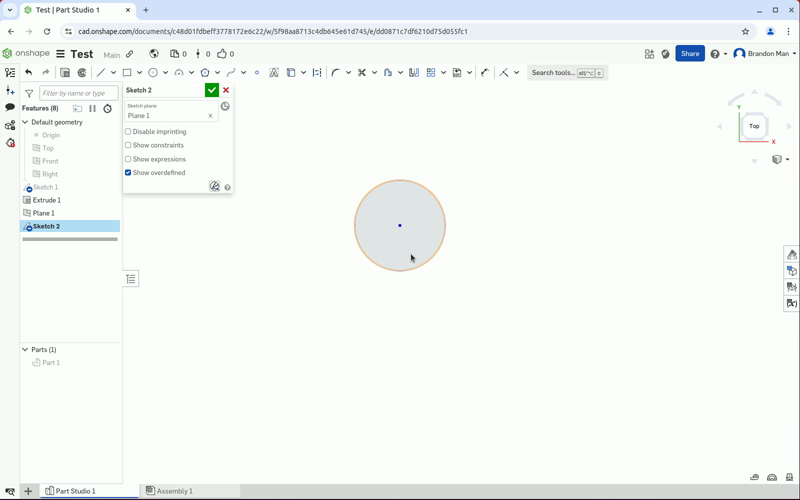
click(411, 253)
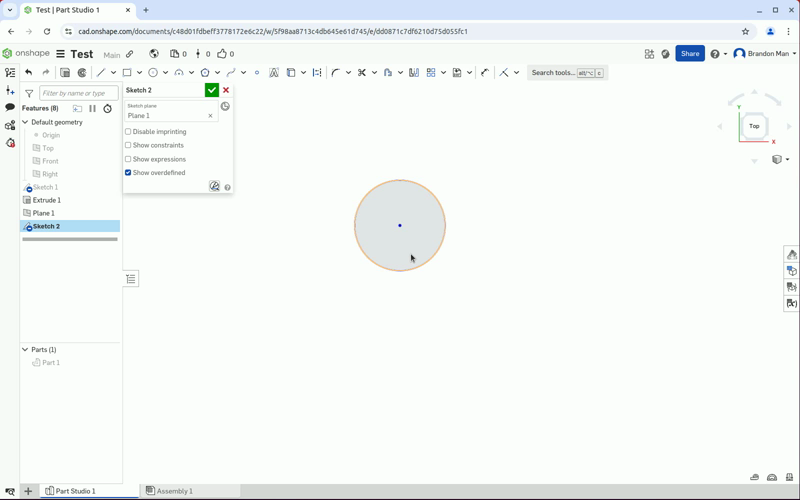
scroll(-6)
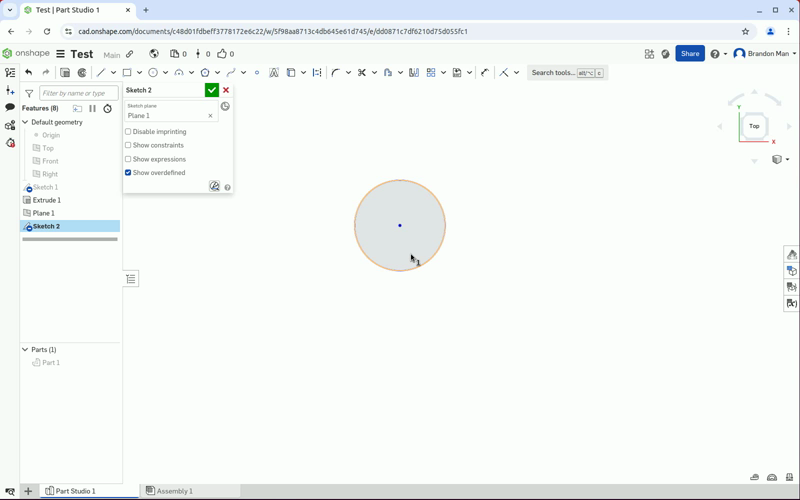
scroll(-6)
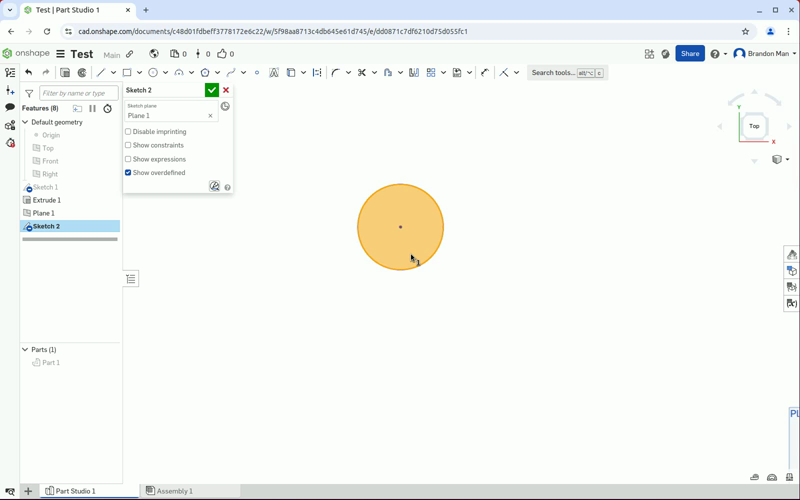
scroll(-6)
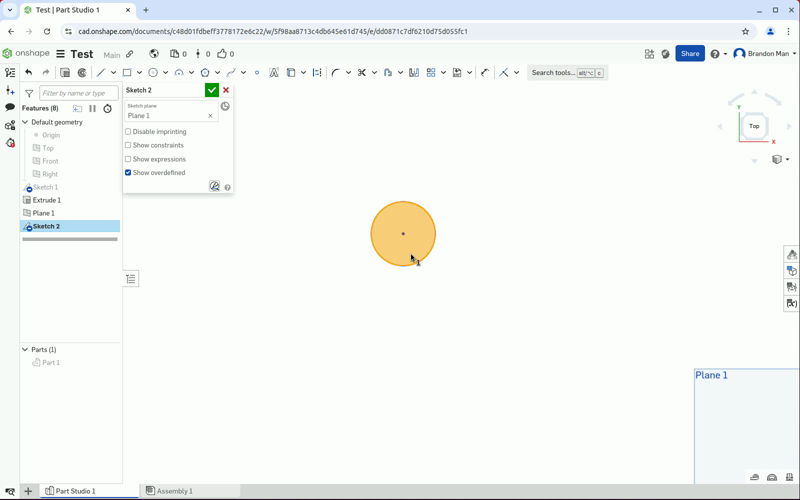
scroll(-6)
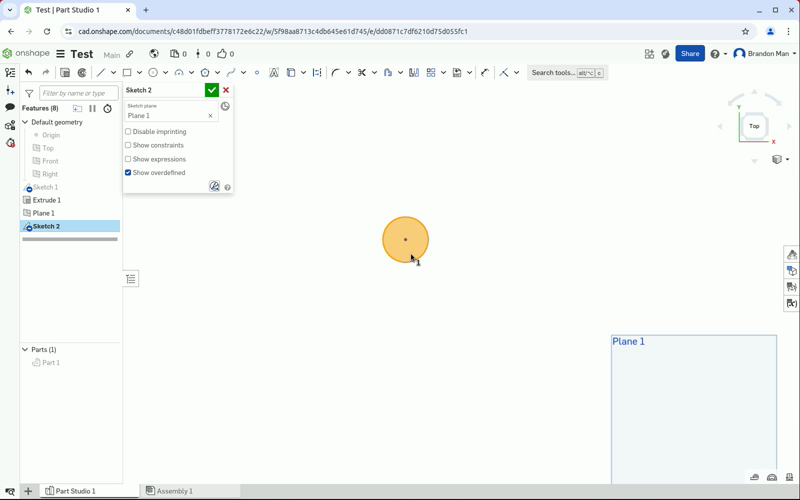
scroll(-6)
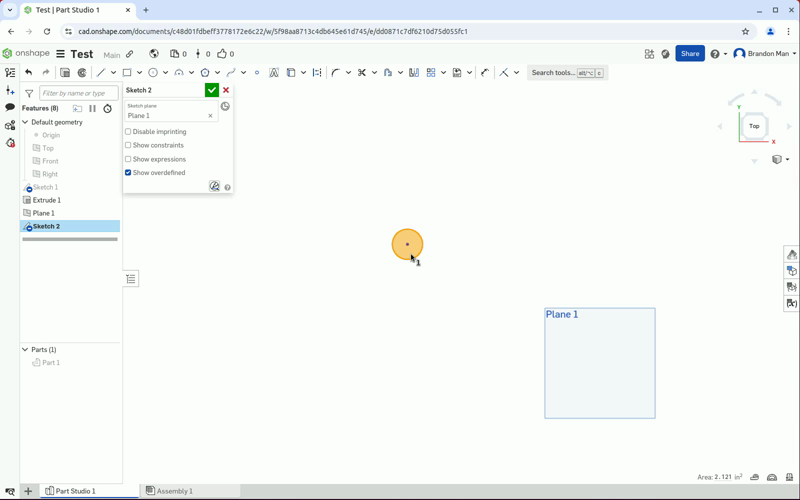
scroll(-6)
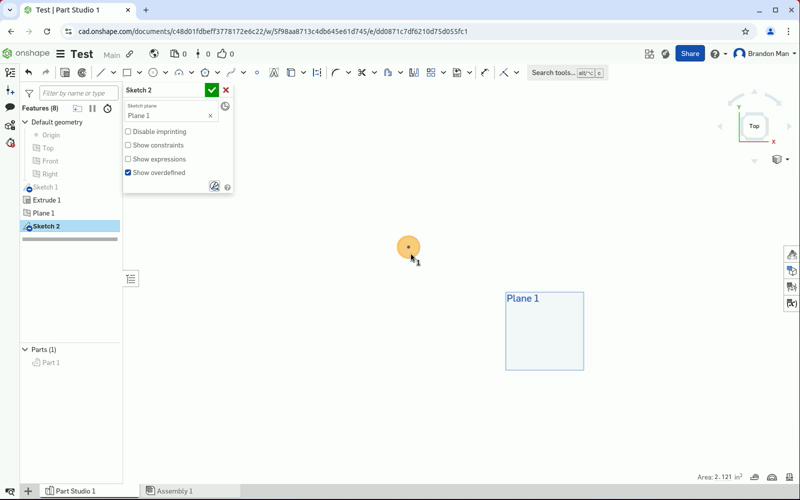
scroll(-6)
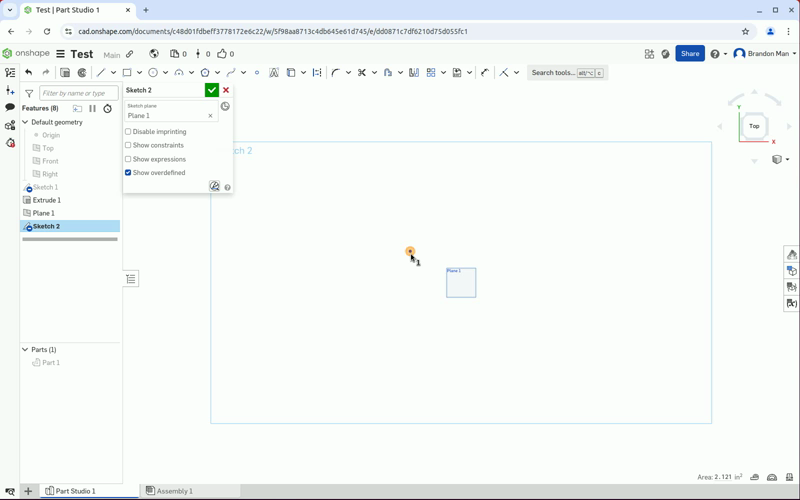
mouse_move(73, 352)
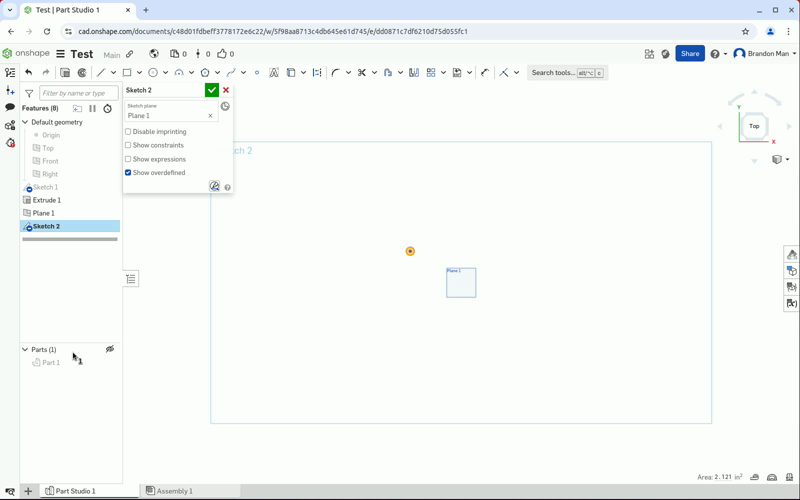
key(shift+y)
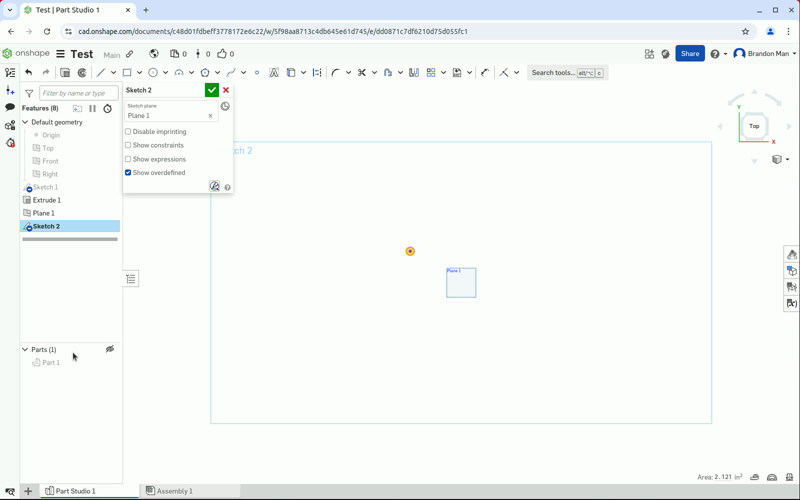
key(shift+e)
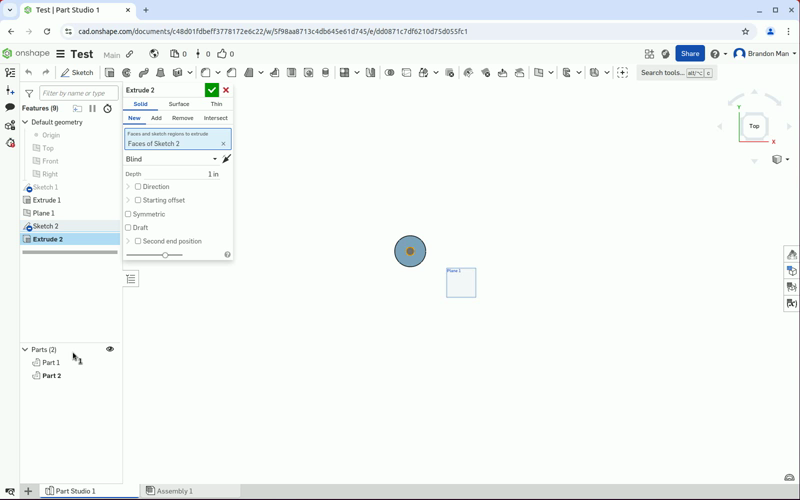
mouse_move(143, 106)
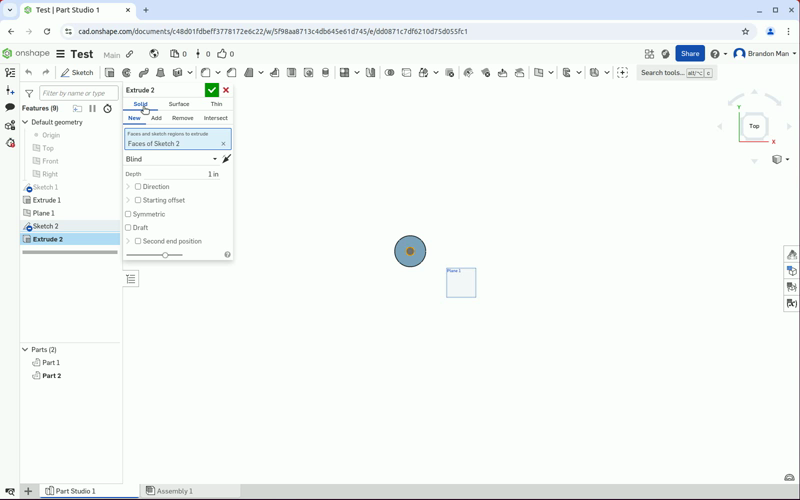
click(143, 106)
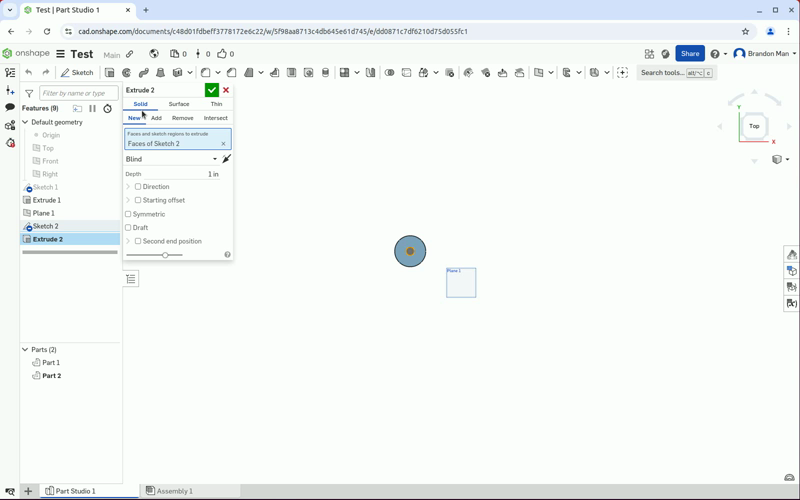
mouse_move(137, 120)
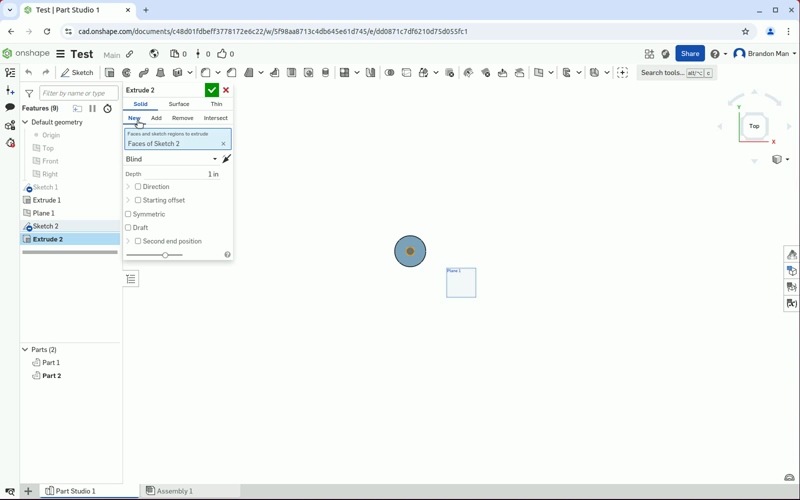
click(137, 120)
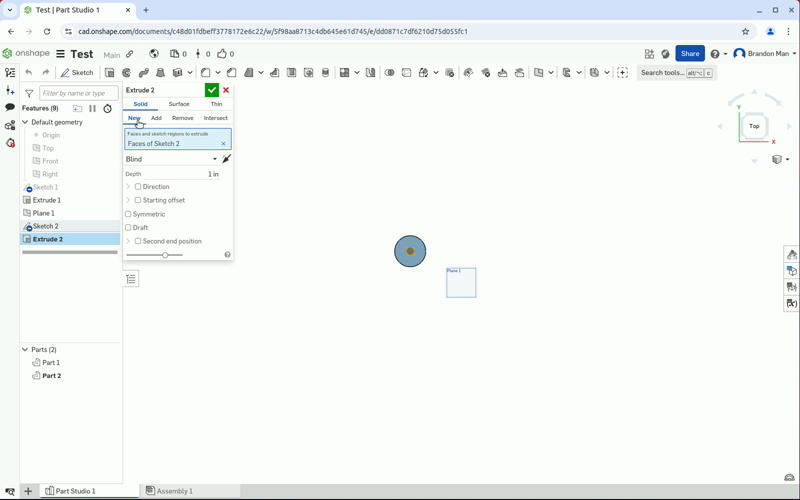
key(tab, 4)
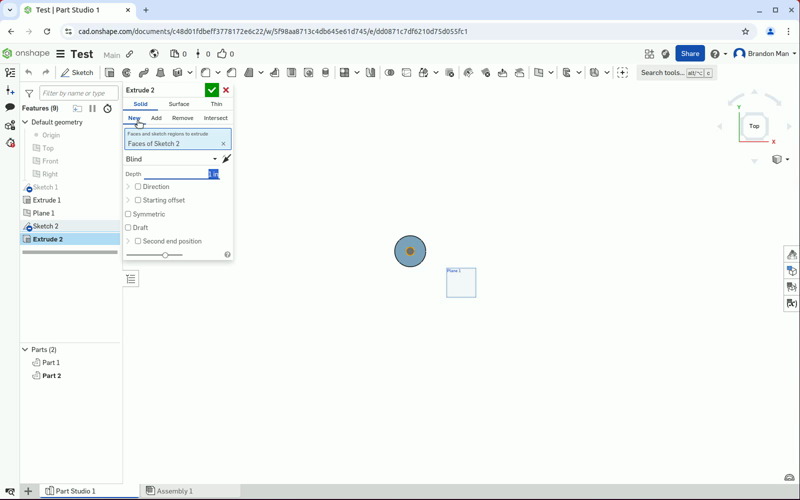
text(3.37)
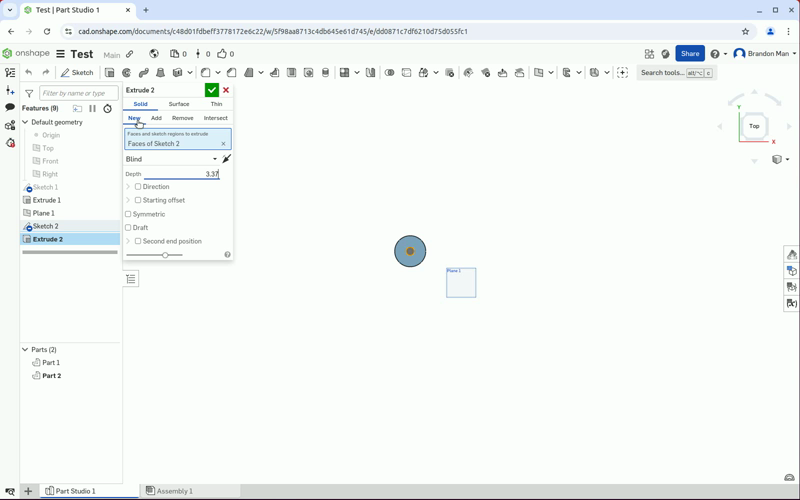
key(enter)
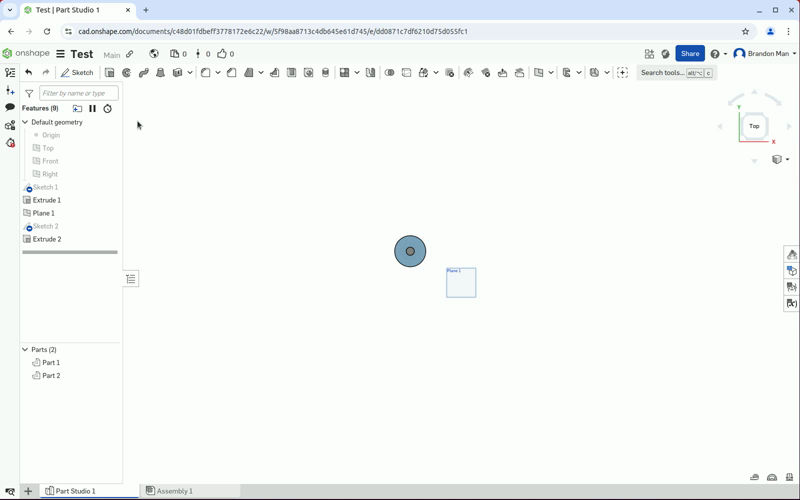
key(shift+h)
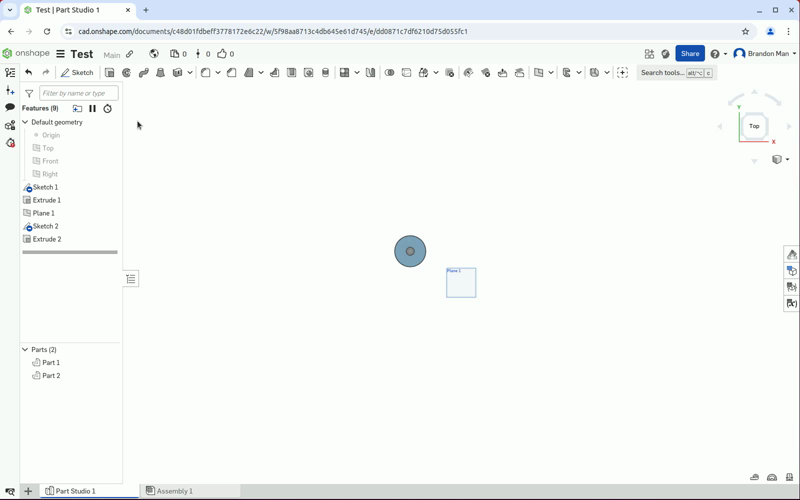
key(shift+h)
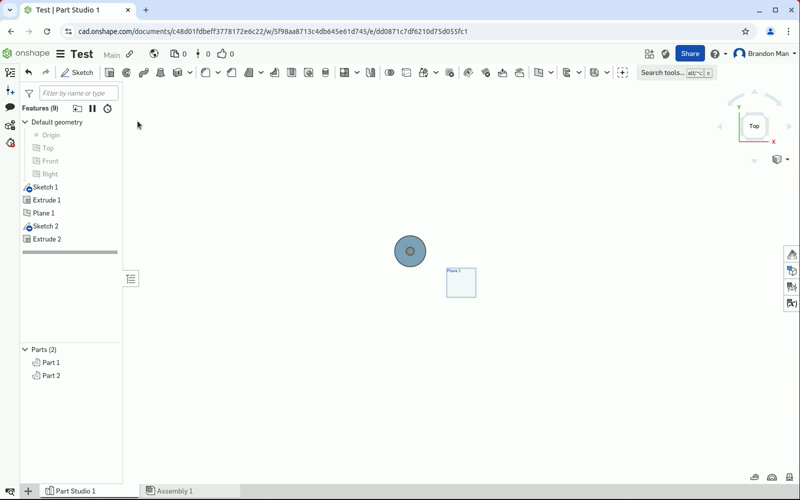
key(shift+7)
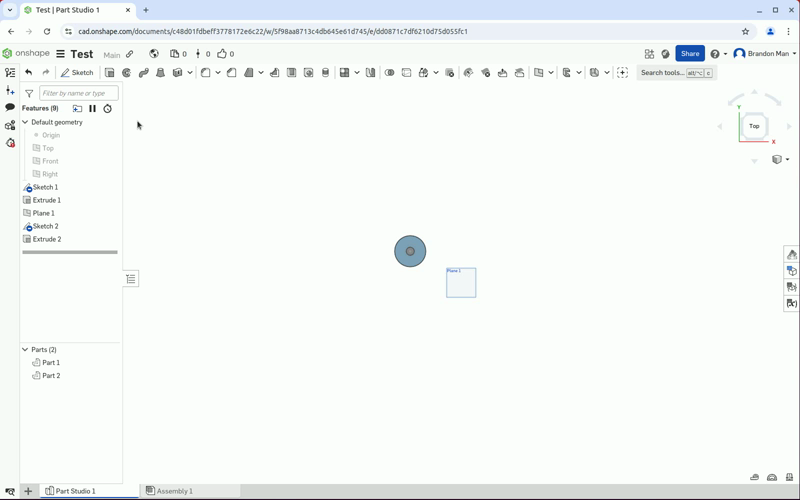
key(up, 3)
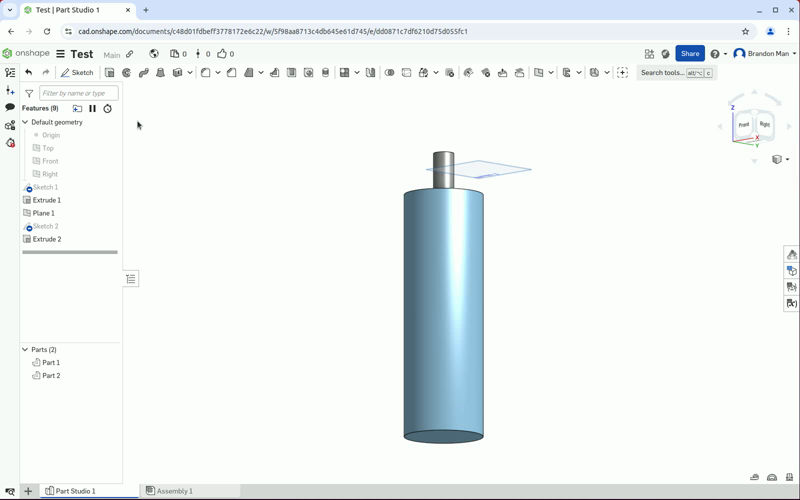
key(left, 3)
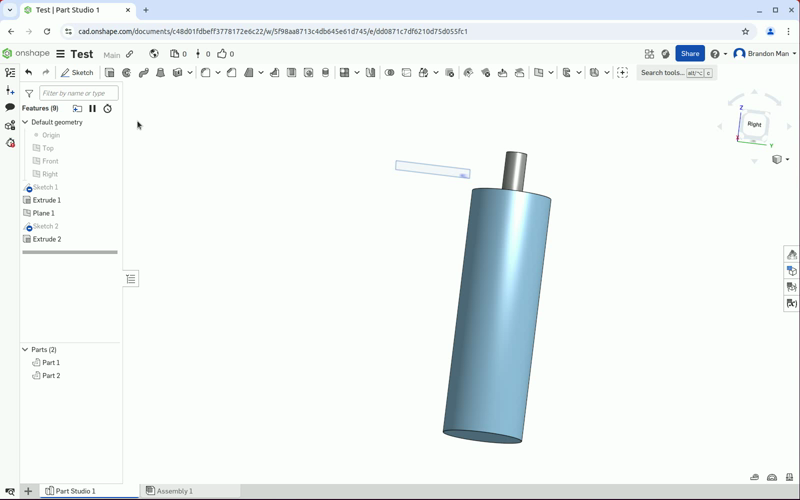
key(right, 3)
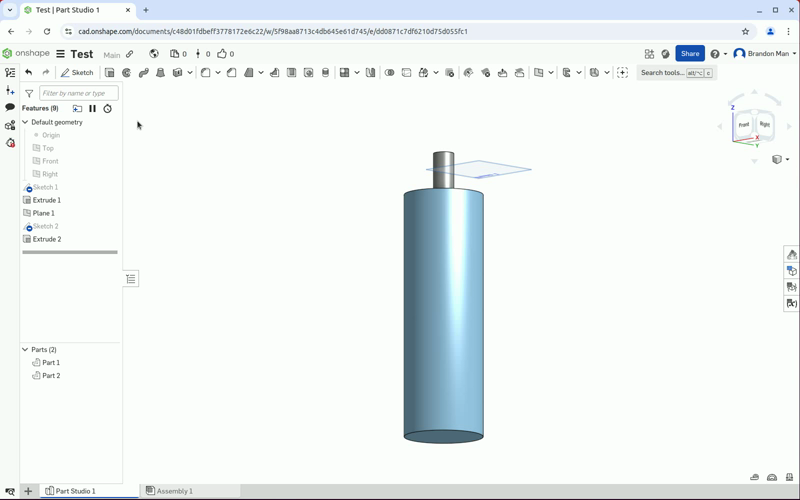
key(down, 3)
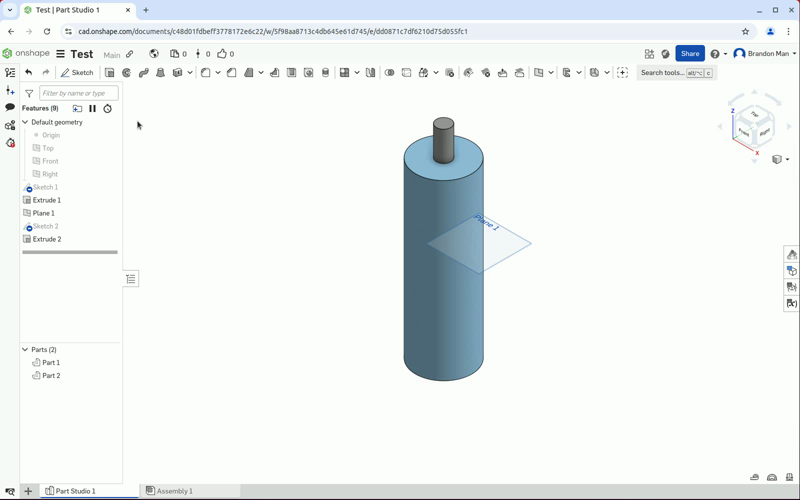
mouse_move(73, 189)
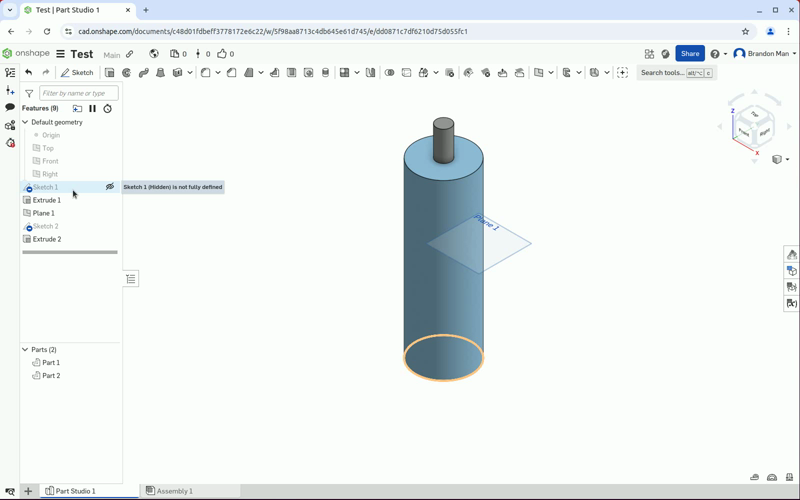
click(73, 189)